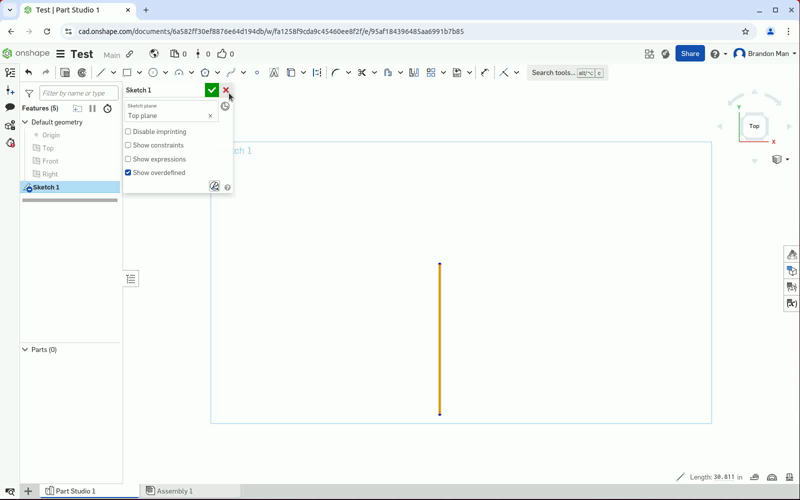
key(shift+h)
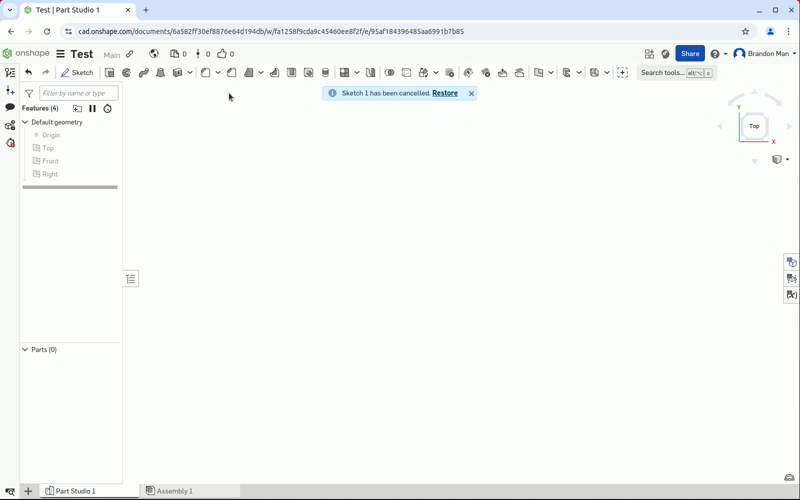
mouse_move(73, 352)
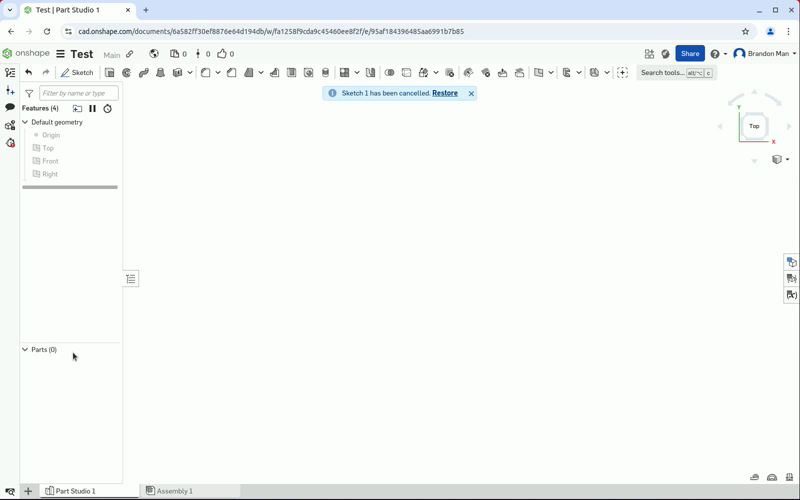
key(y)
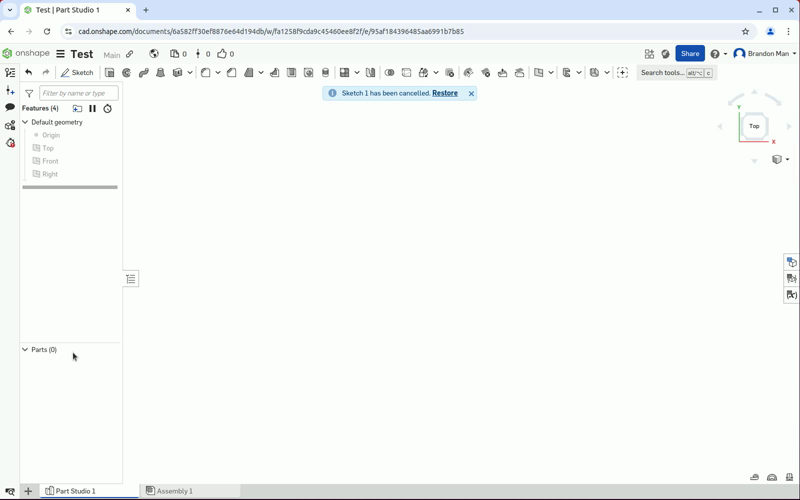
key(shift+p)
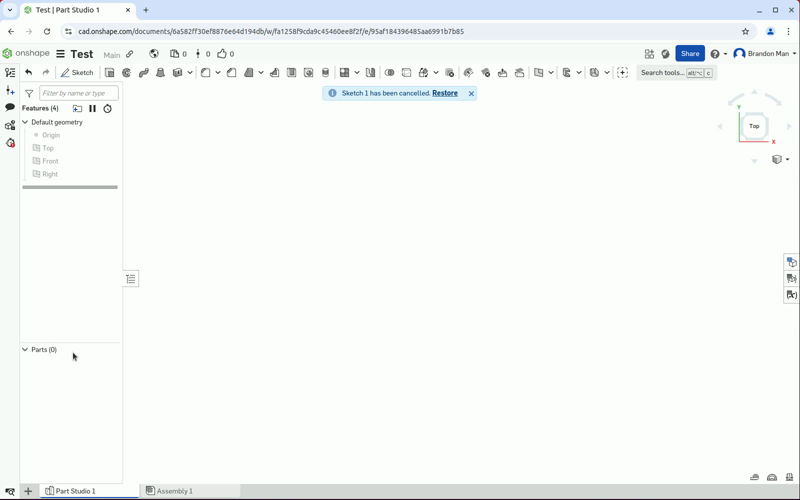
key(space)
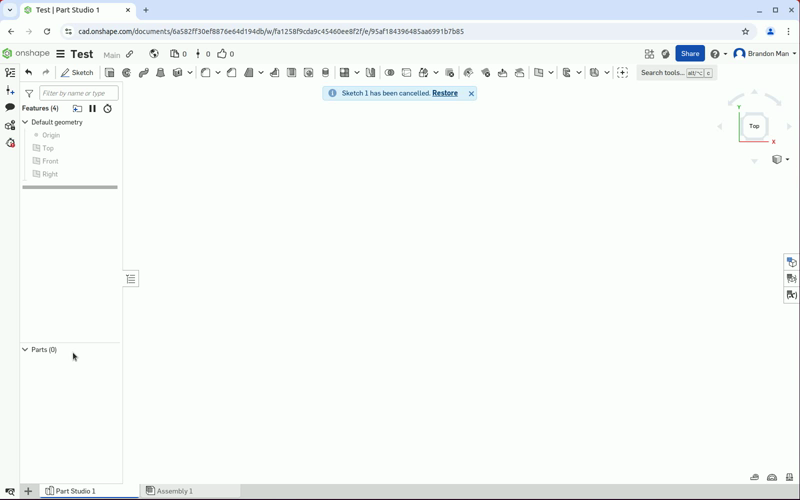
key_down(shift)
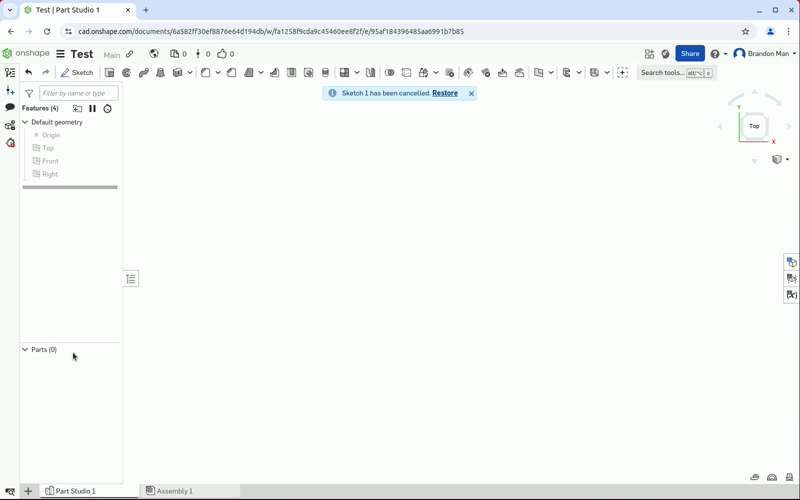
key(up)
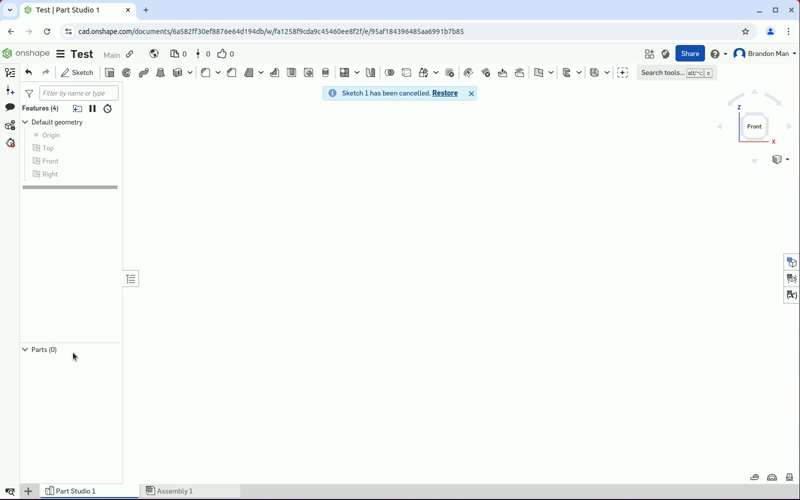
key_up(shift)
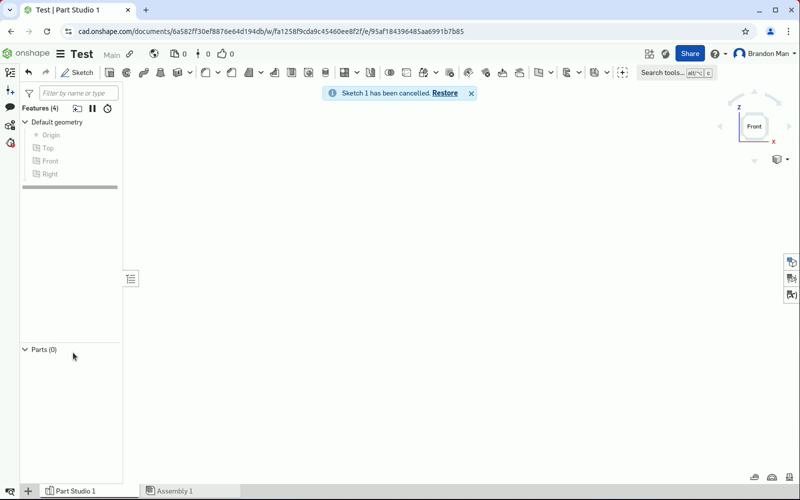
key(space)
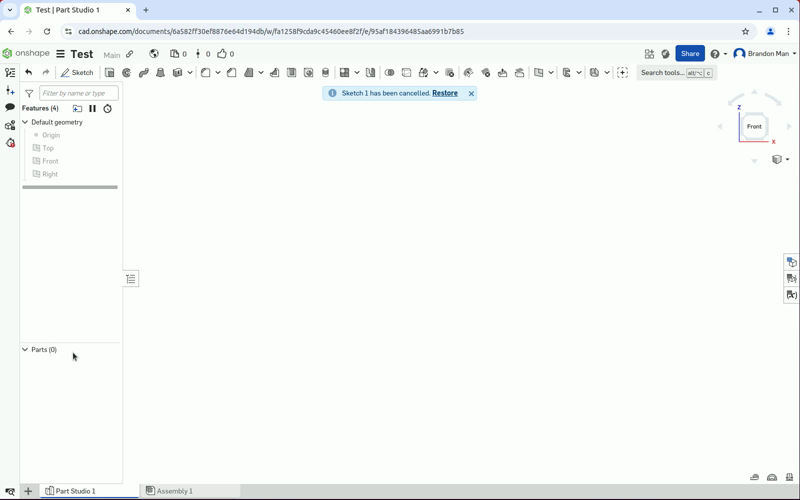
key_down(shift)
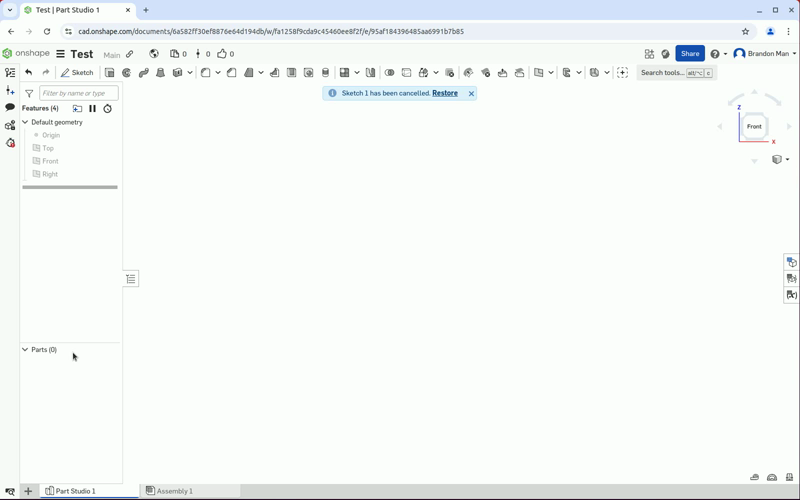
key(left)
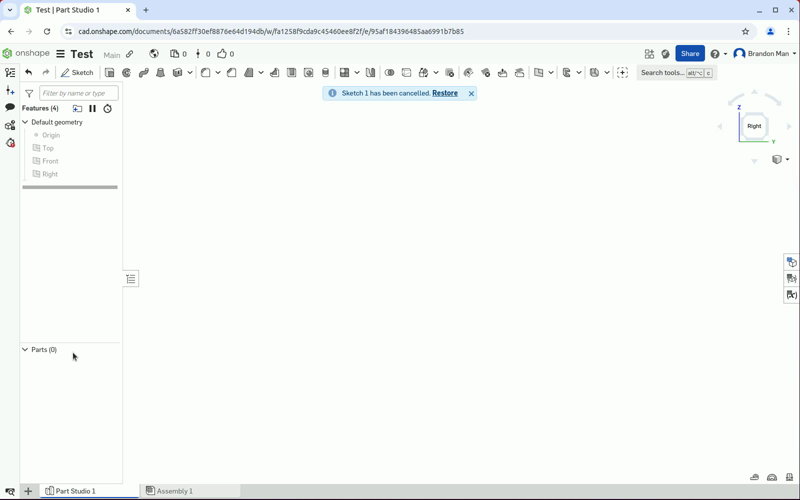
key_up(shift)
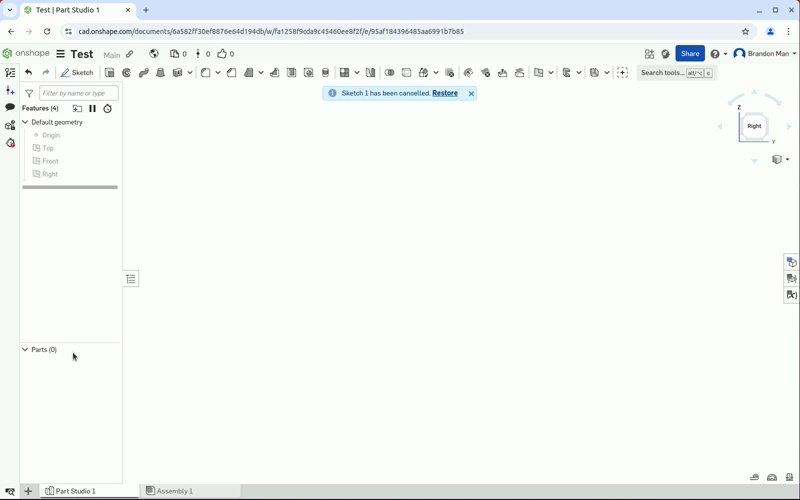
mouse_move(73, 352)
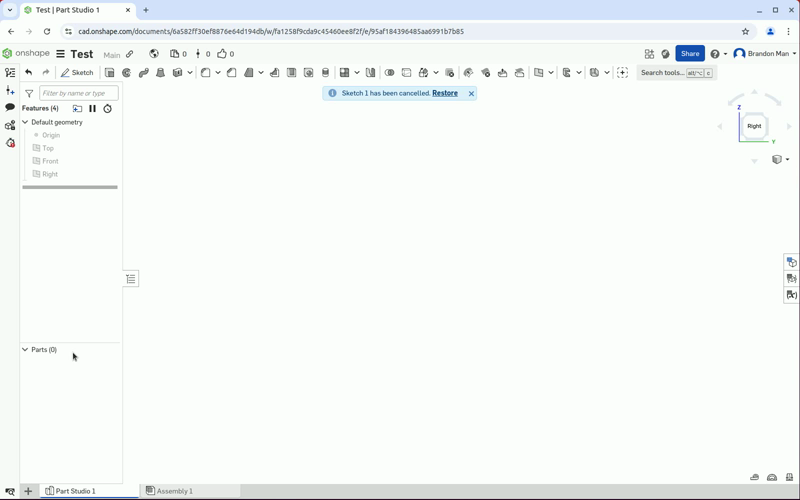
key(shift+y)
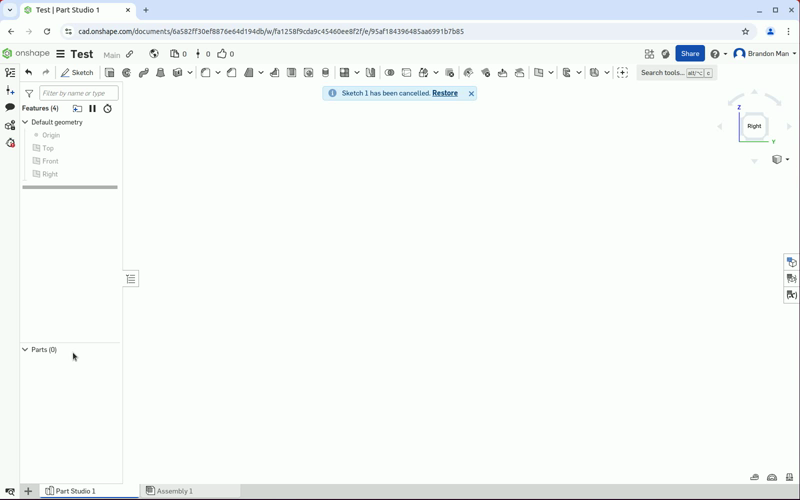
key(shift+s)
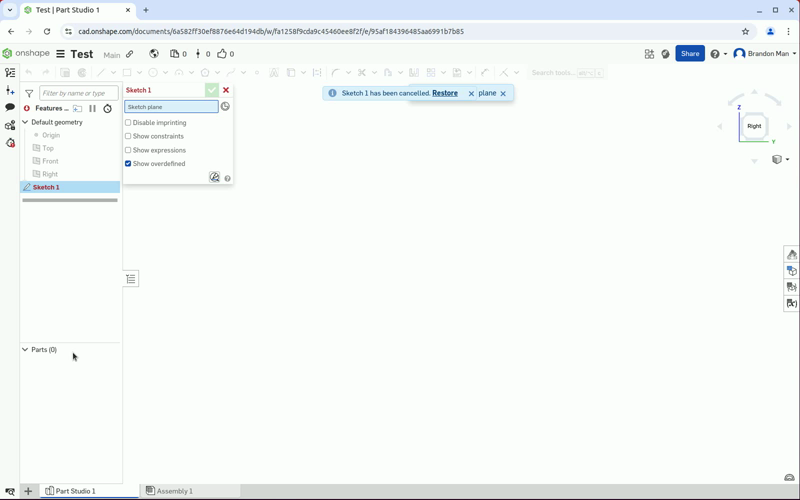
mouse_move(73, 176)
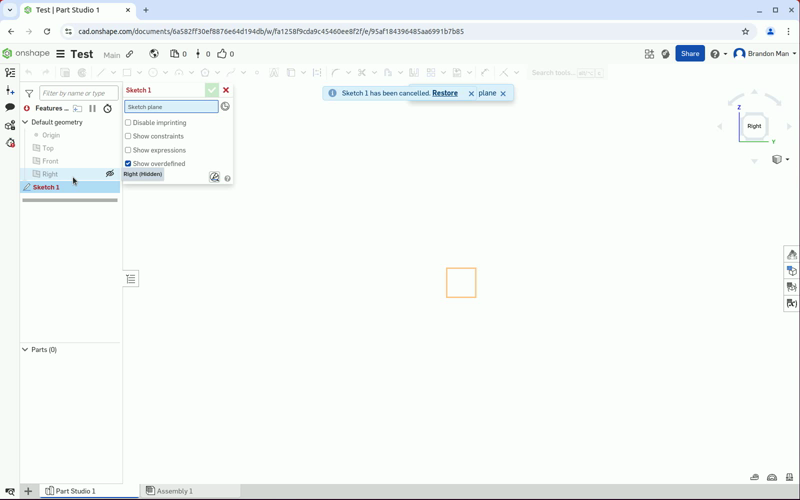
click(73, 176)
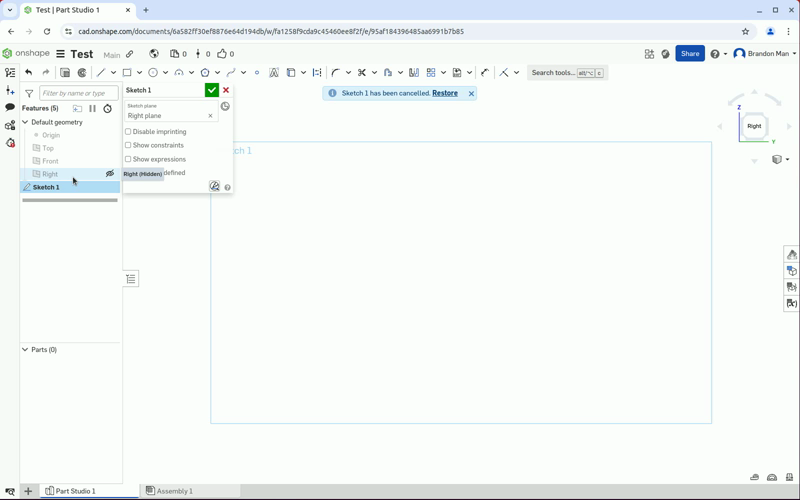
mouse_move(73, 352)
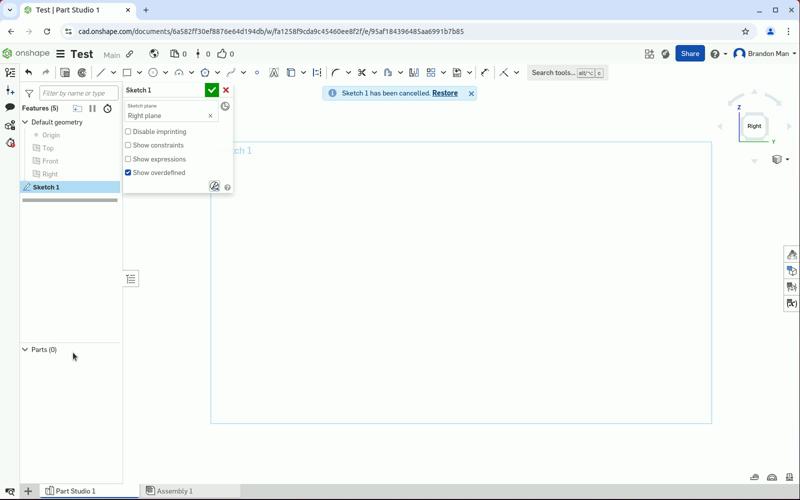
key(y)
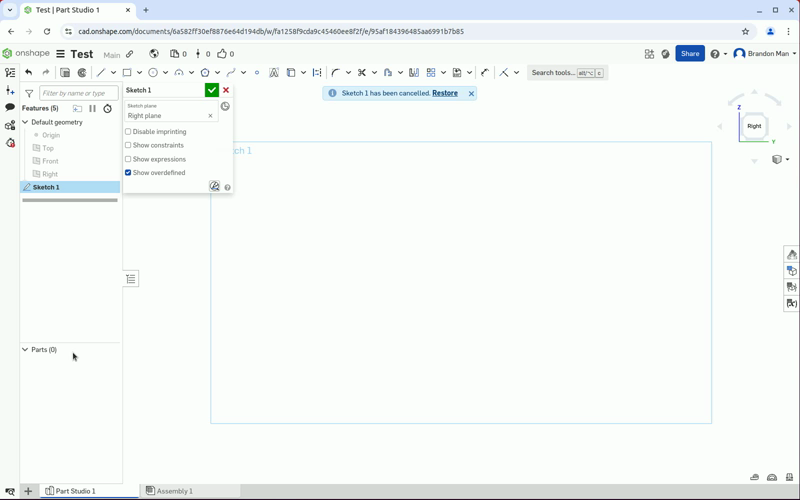
key(l)
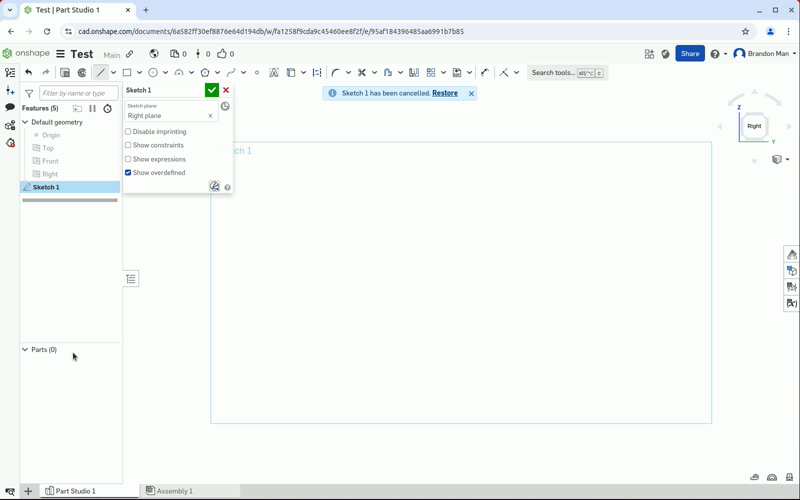
key_down(shift)
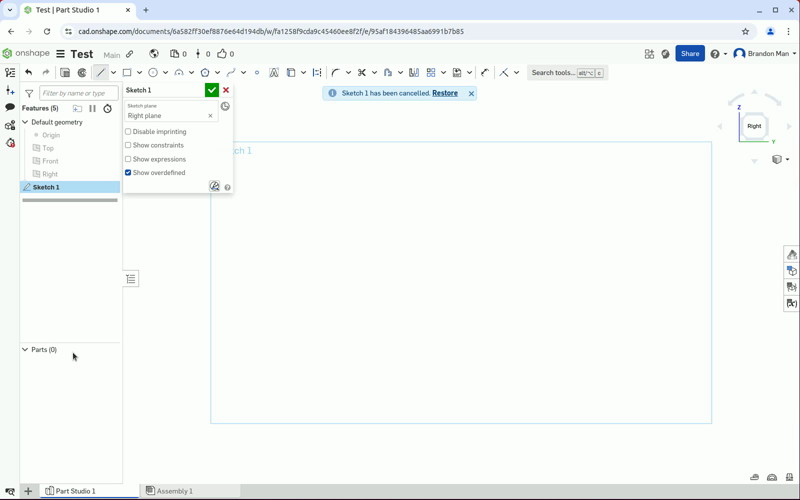
mouse_move(404, 282)
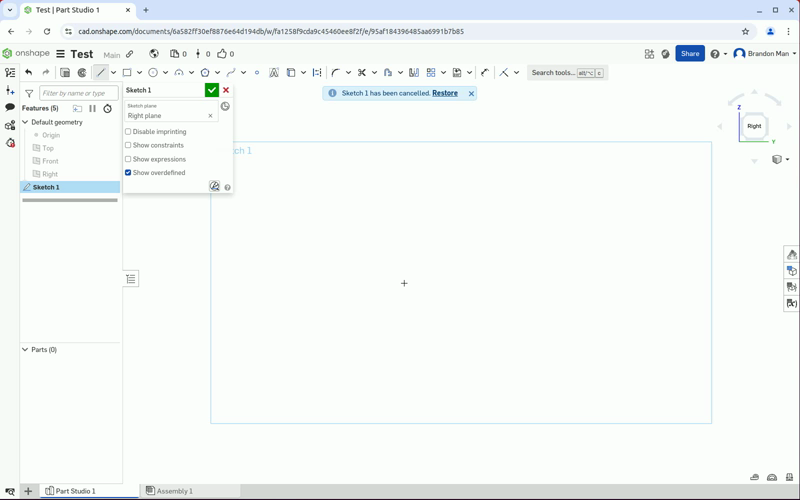
click(404, 282)
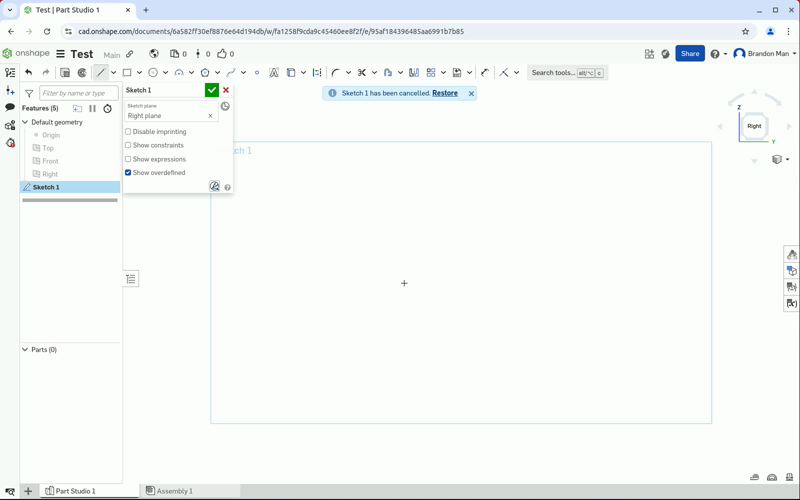
key_up(shift)
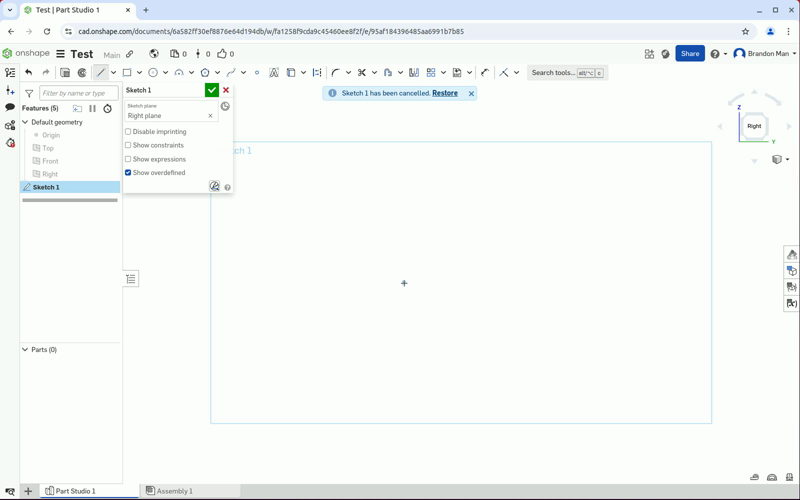
key_down(shift)
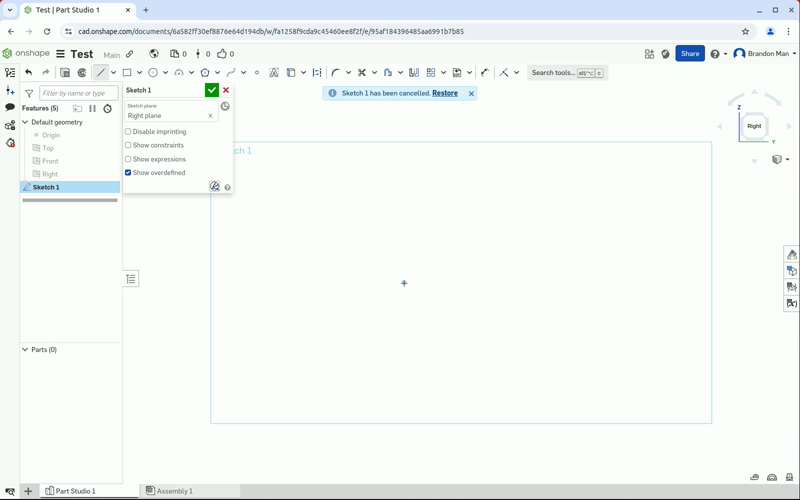
mouse_move(516, 282)
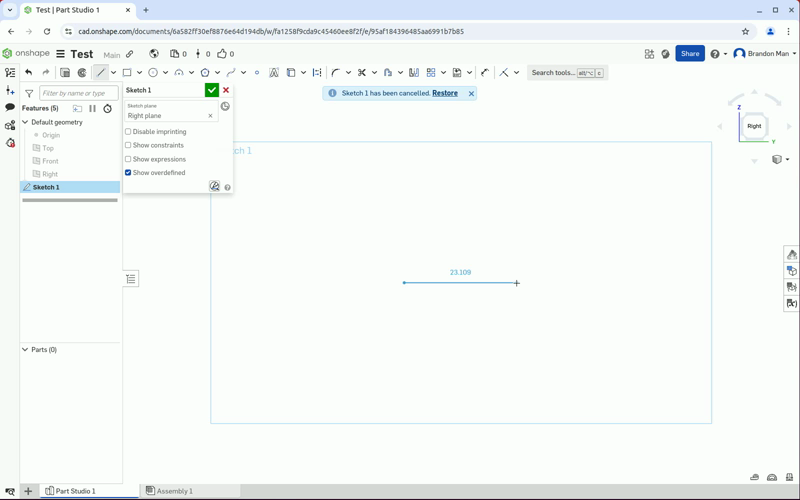
click(516, 282)
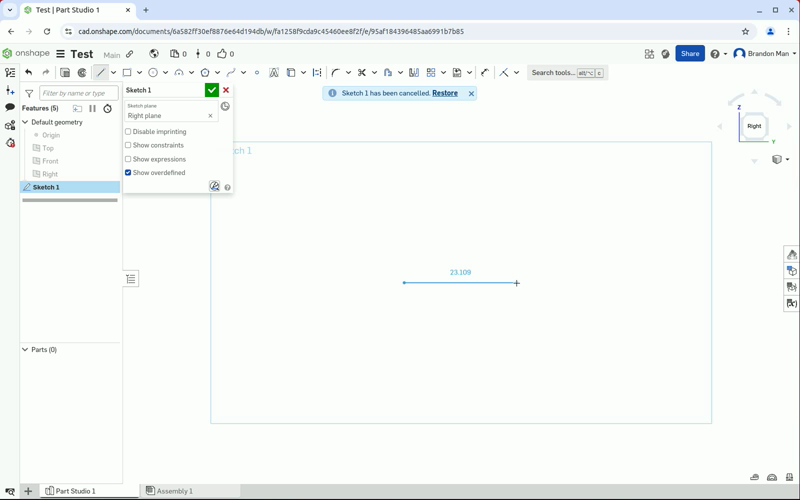
key_up(shift)
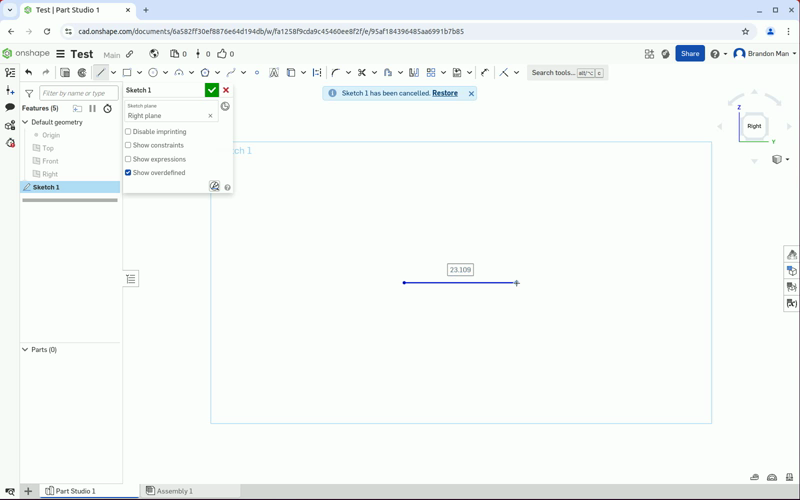
key_down(shift)
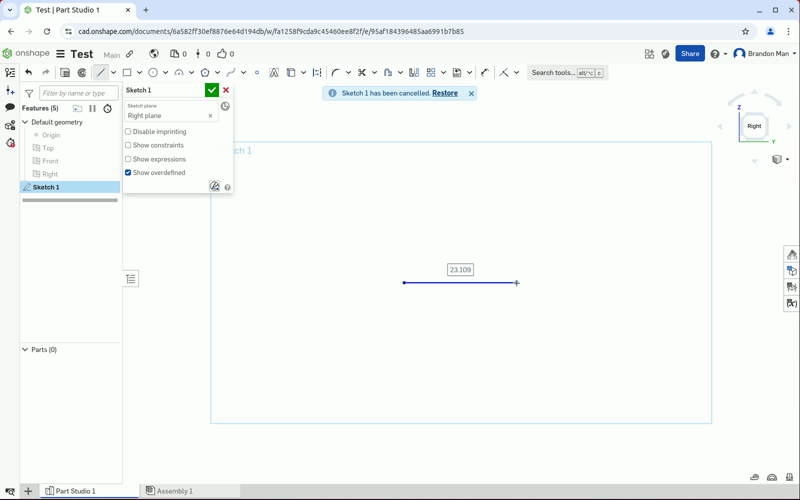
mouse_move(516, 170)
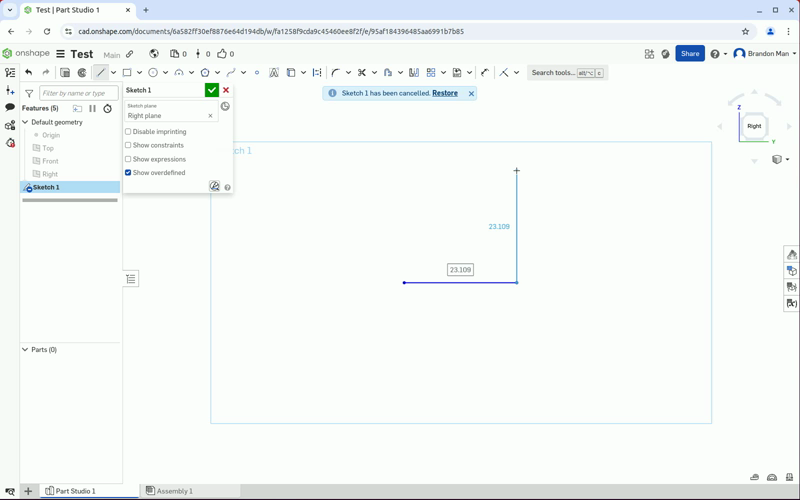
click(516, 170)
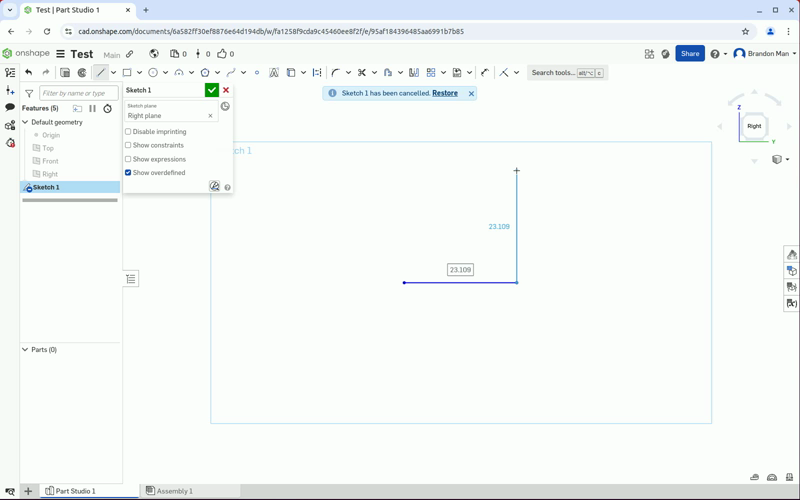
key_up(shift)
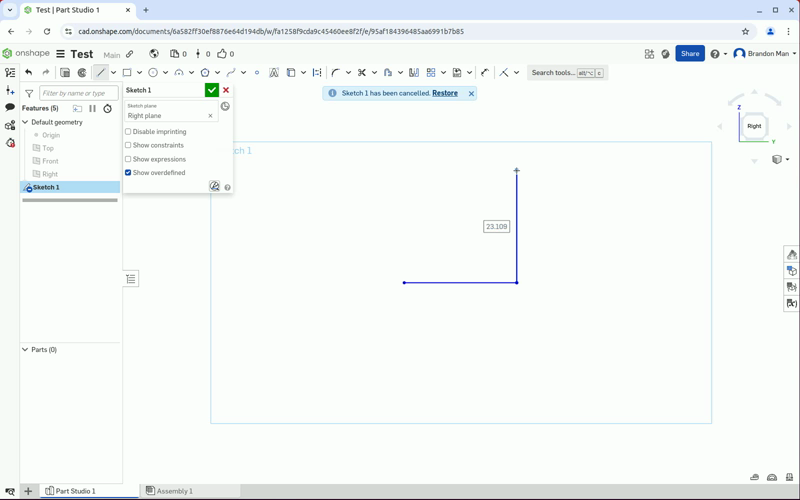
key_down(shift)
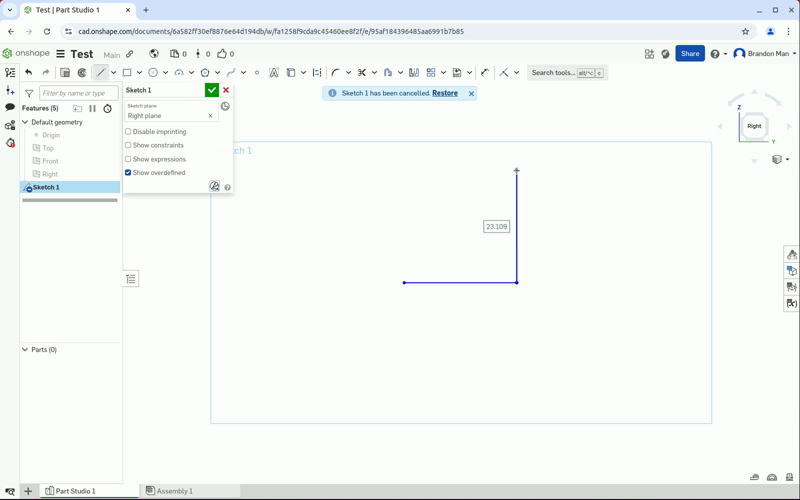
mouse_move(404, 170)
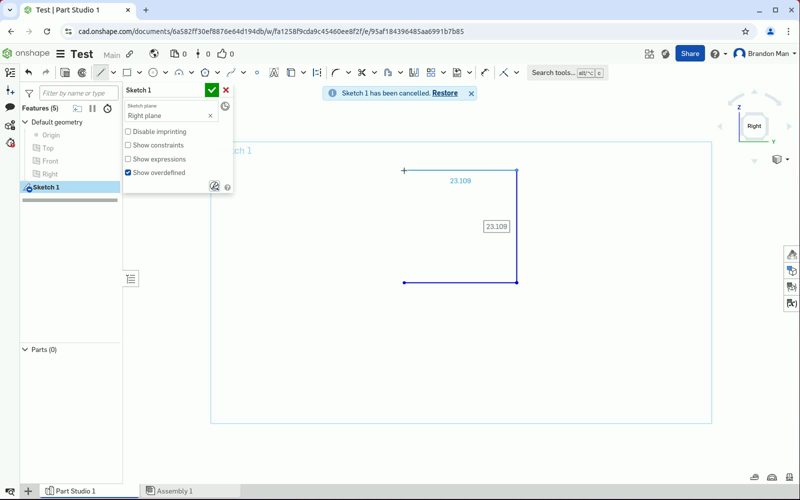
click(404, 170)
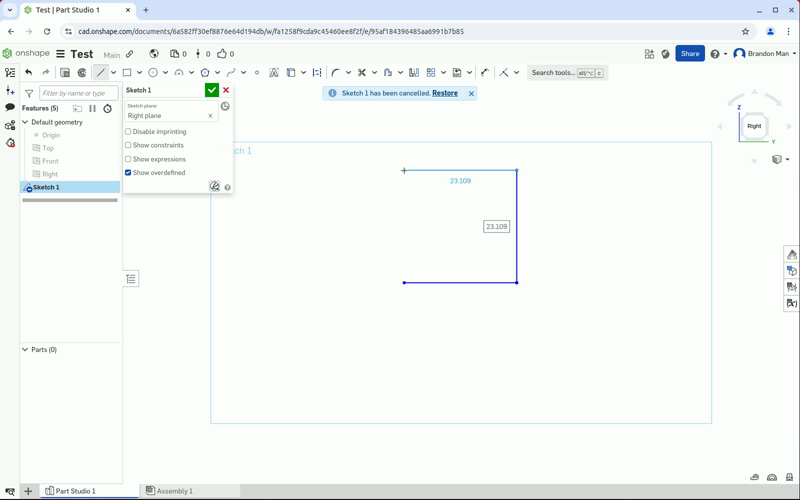
key_up(shift)
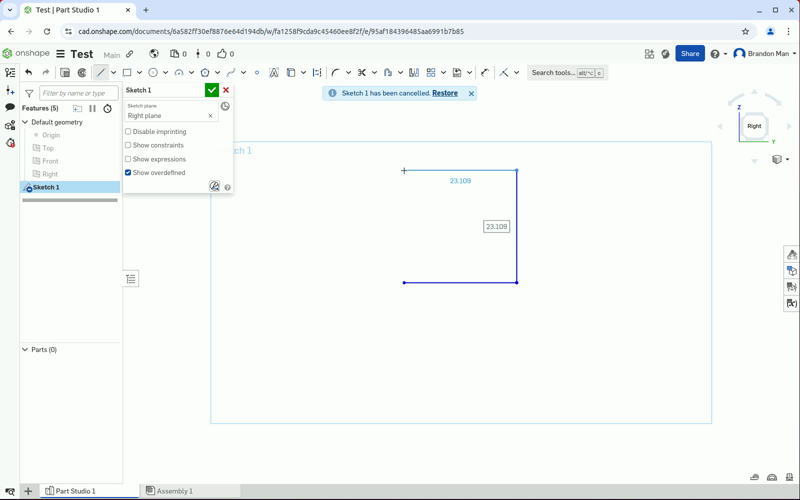
key_down(shift)
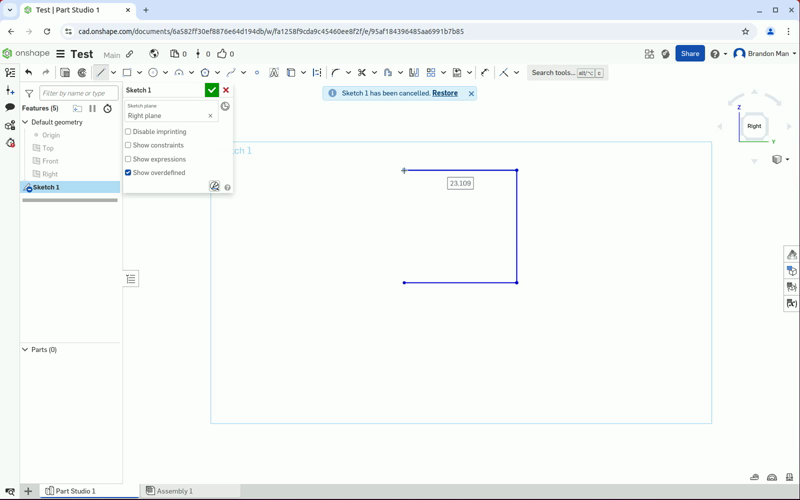
mouse_move(404, 282)
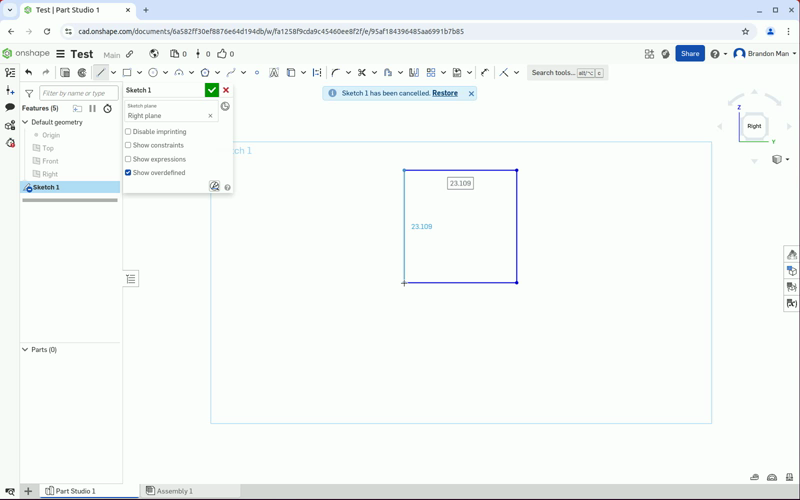
key_up(shift)
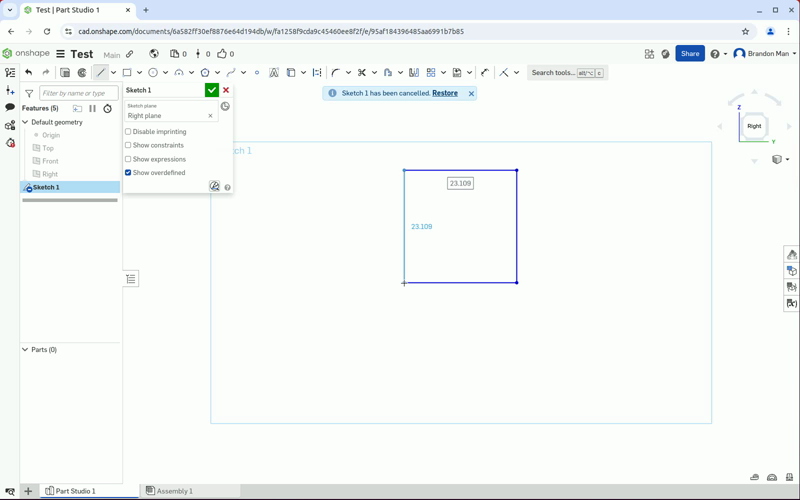
click(404, 282)
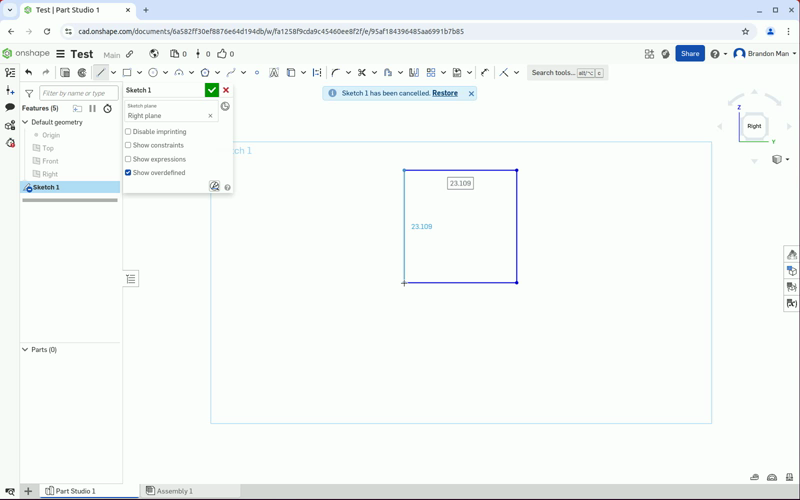
key(esc)
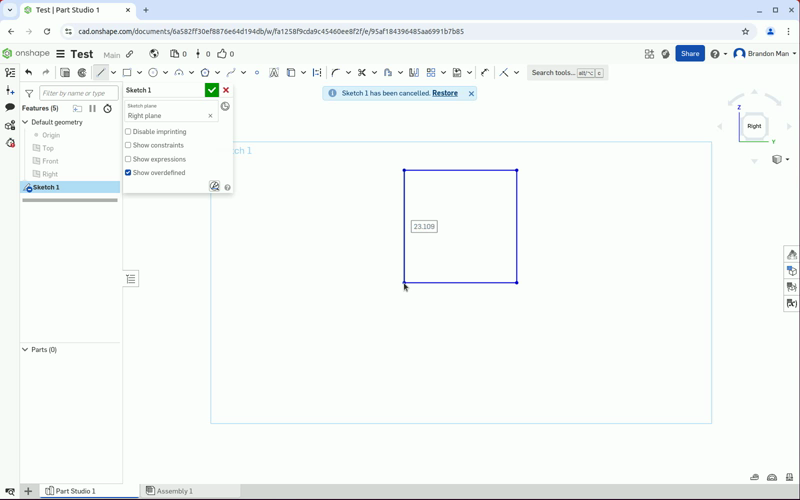
mouse_move(453, 230)
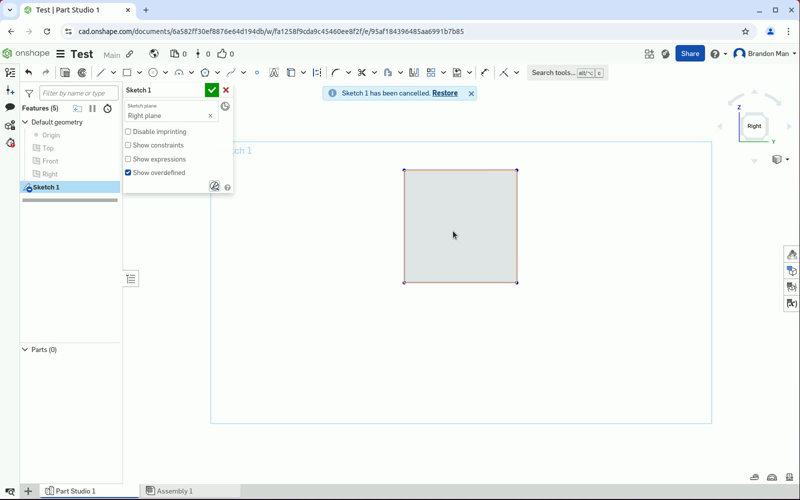
click(453, 230)
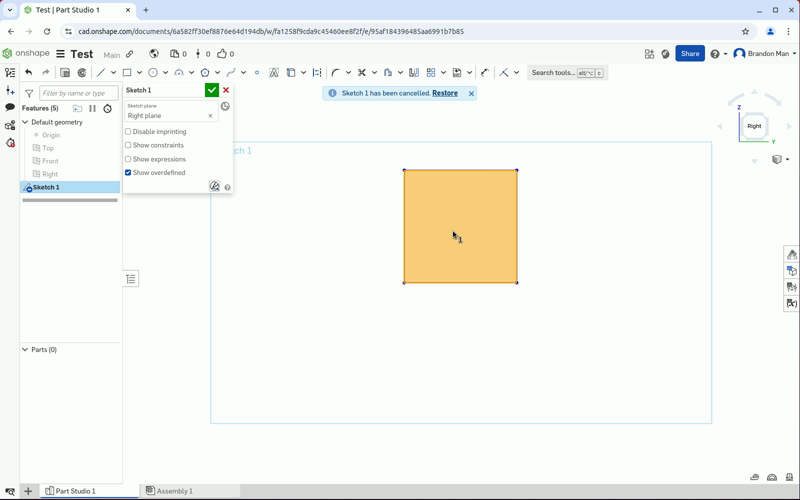
mouse_move(73, 352)
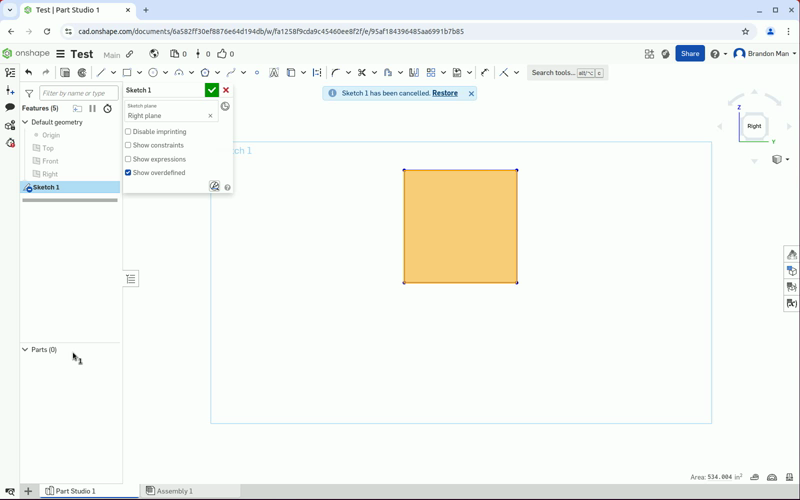
key(shift+y)
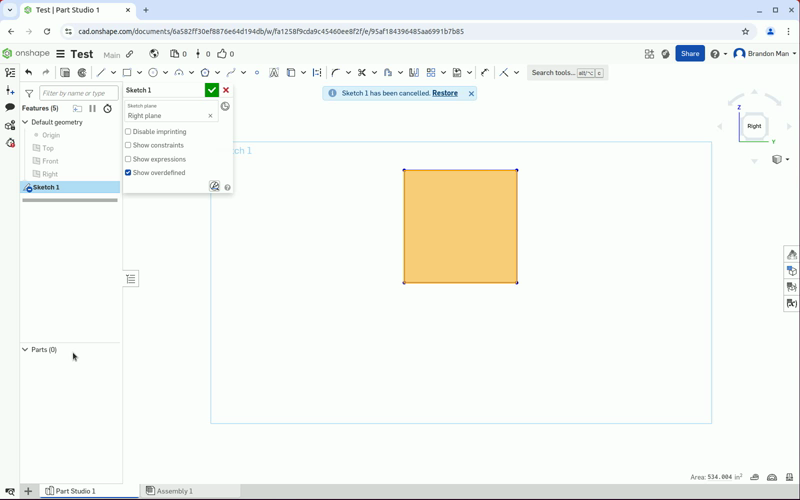
key(shift+e)
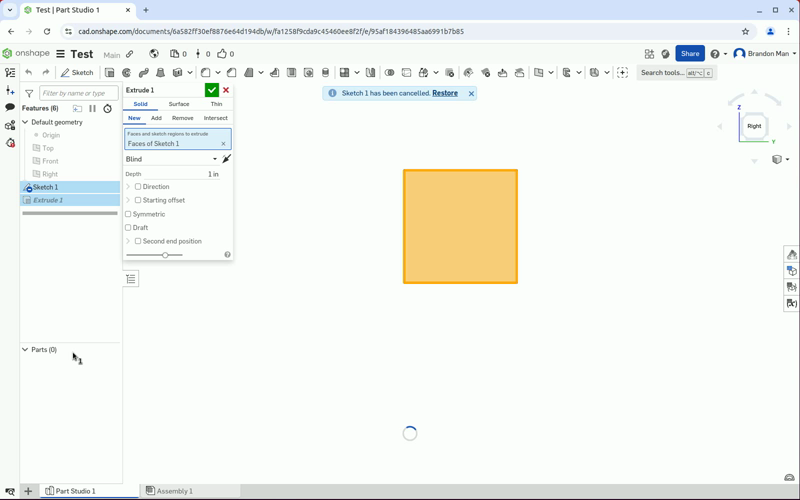
mouse_move(143, 106)
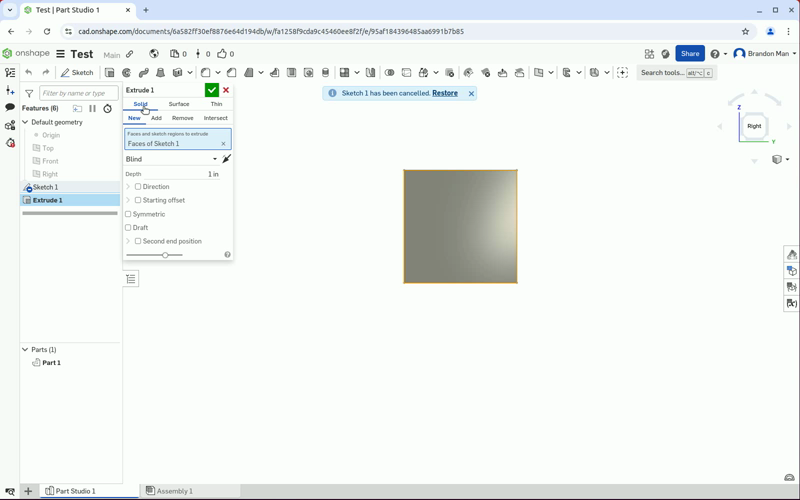
click(143, 106)
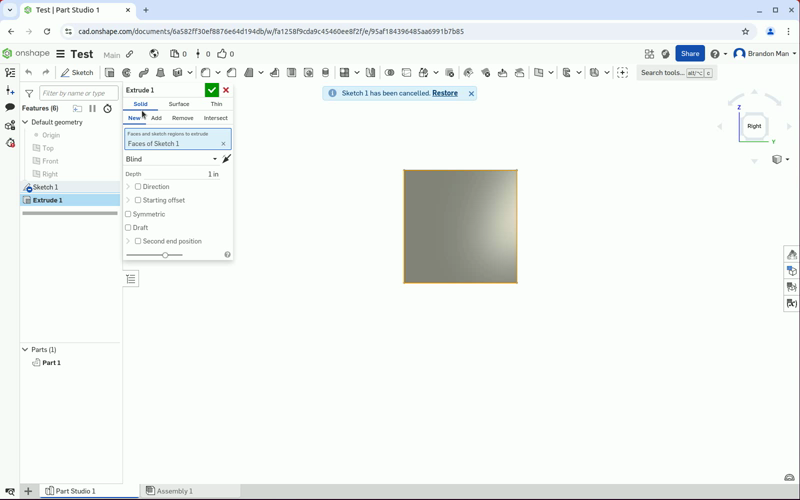
mouse_move(137, 120)
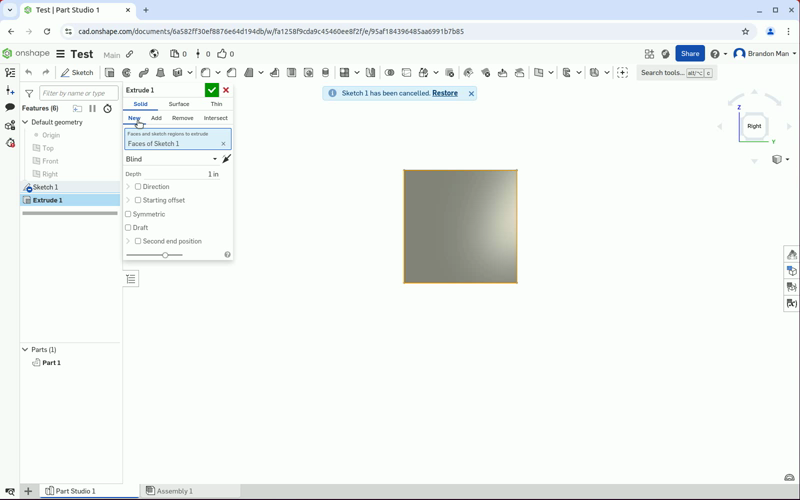
click(137, 120)
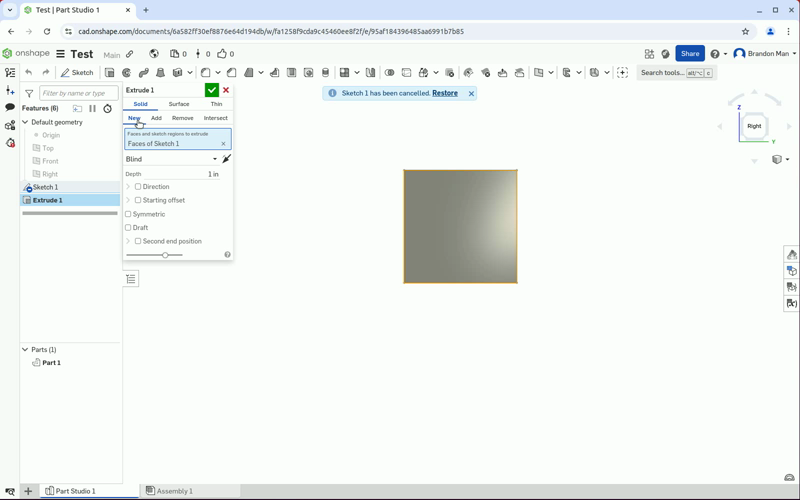
key(tab, 4)
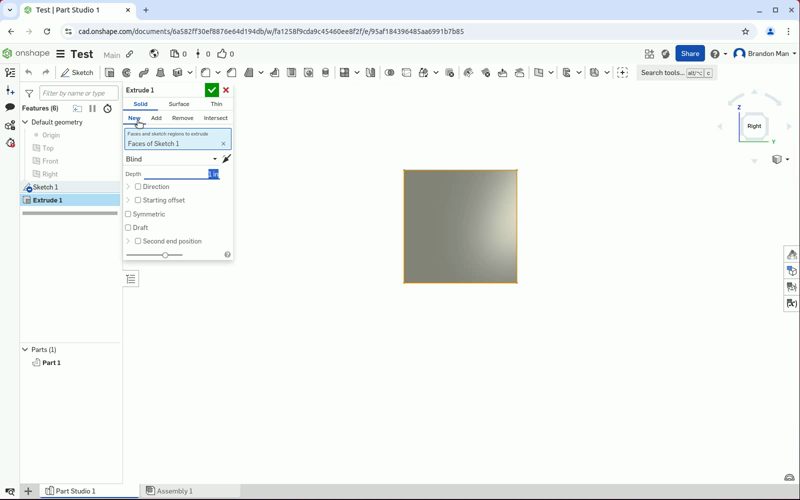
text(34.662)
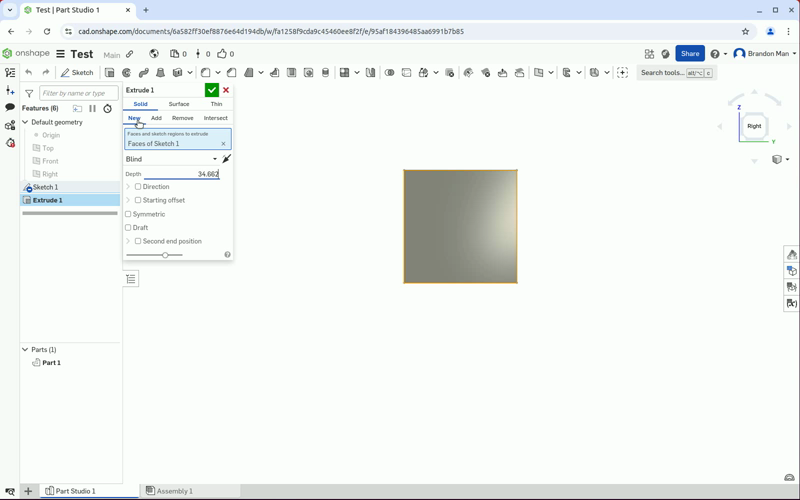
key(tab, 3)
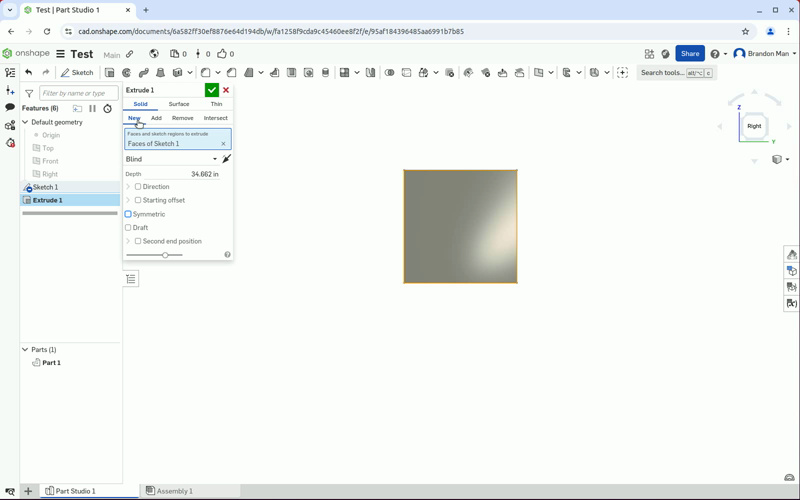
key(space)
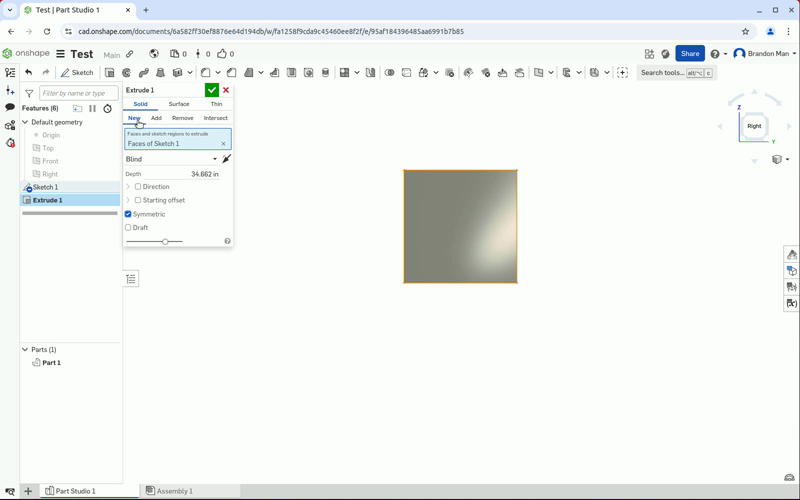
key(enter)
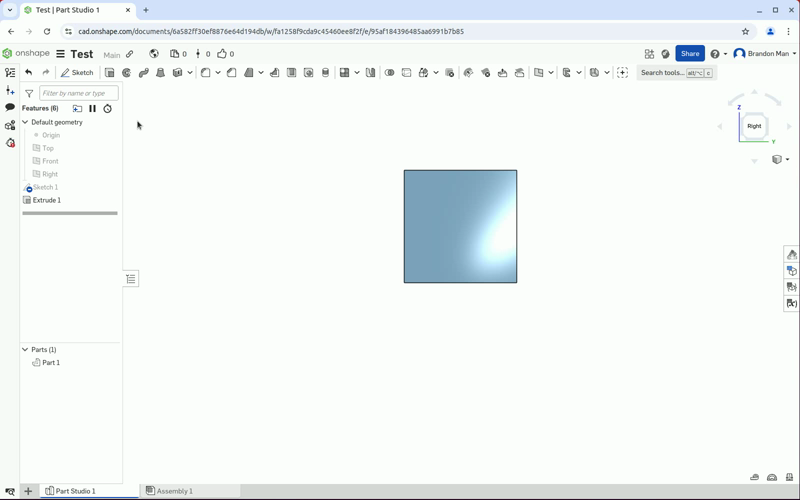
key(shift+h)
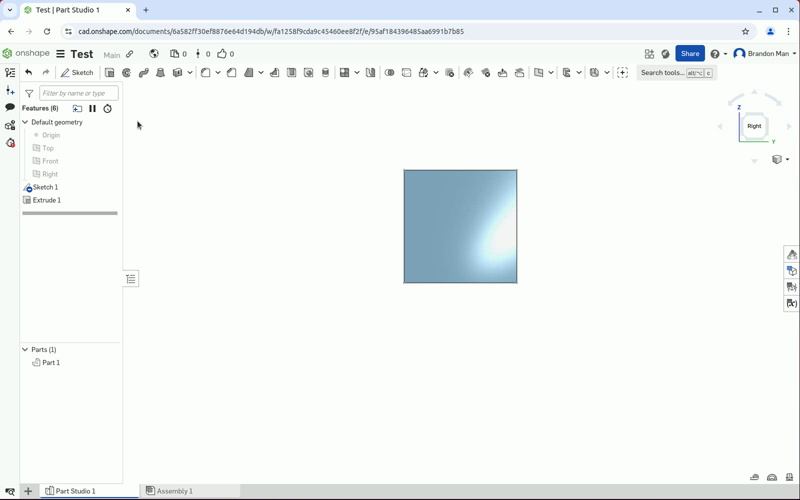
key(shift+h)
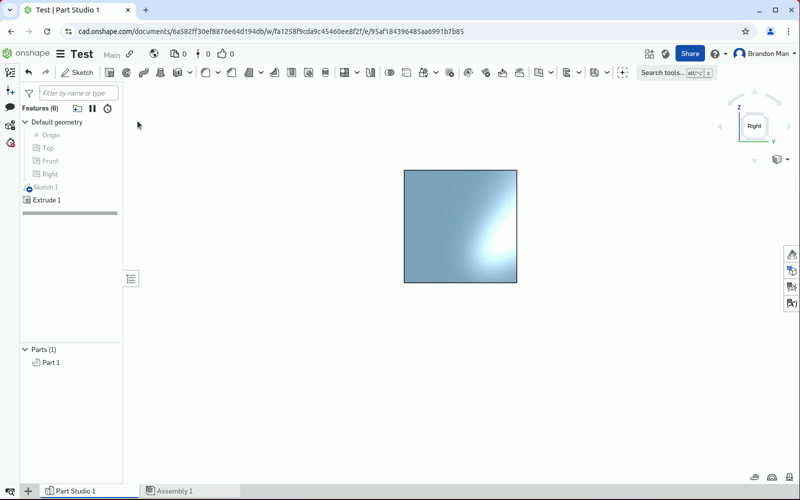
mouse_move(73, 189)
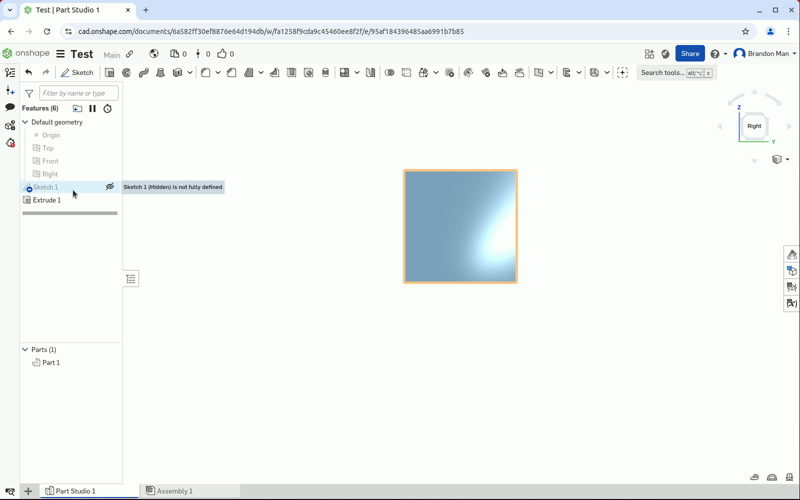
click(73, 189)
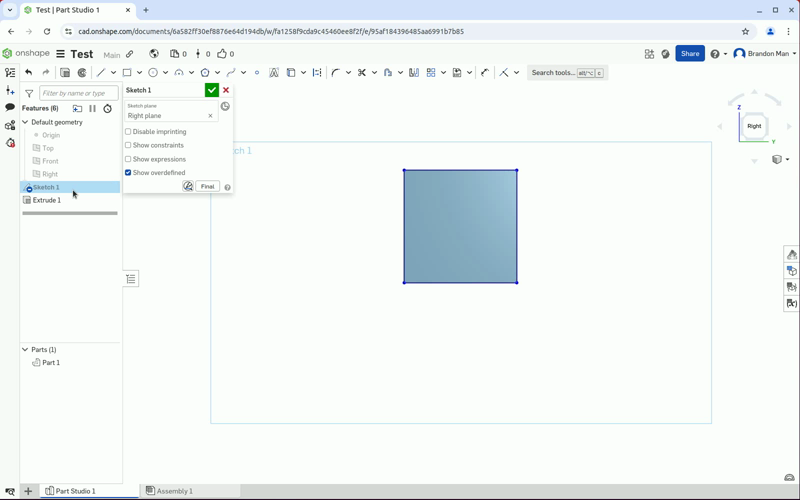
mouse_move(229, 92)
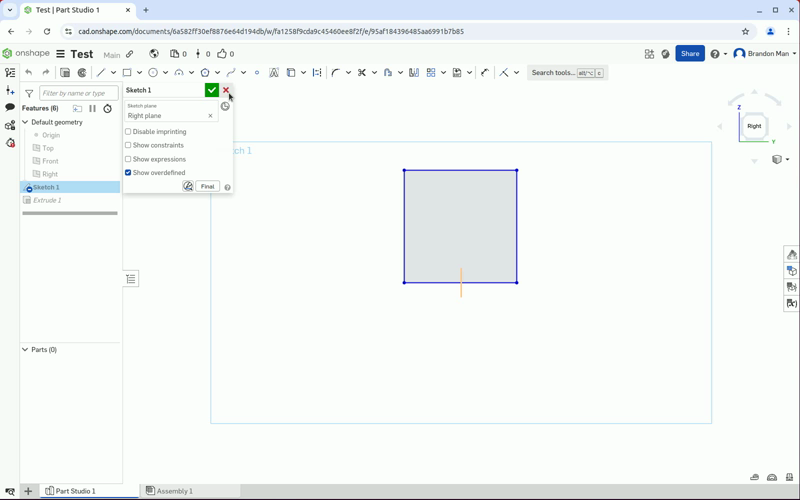
click(229, 92)
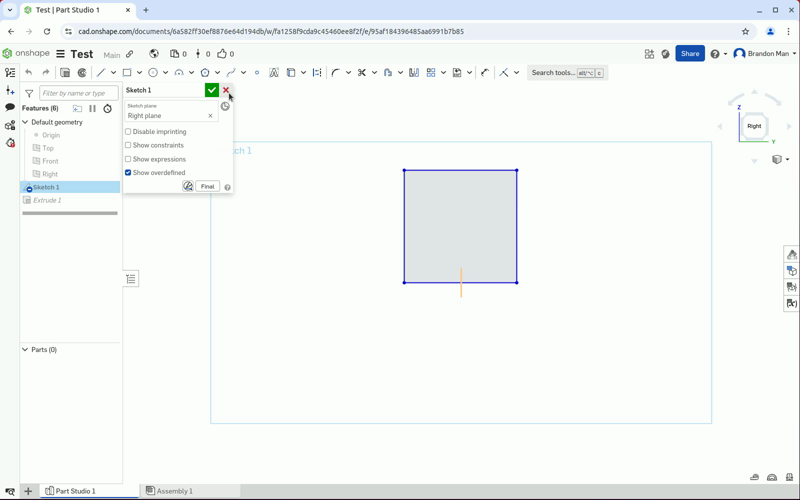
key(shift+s)
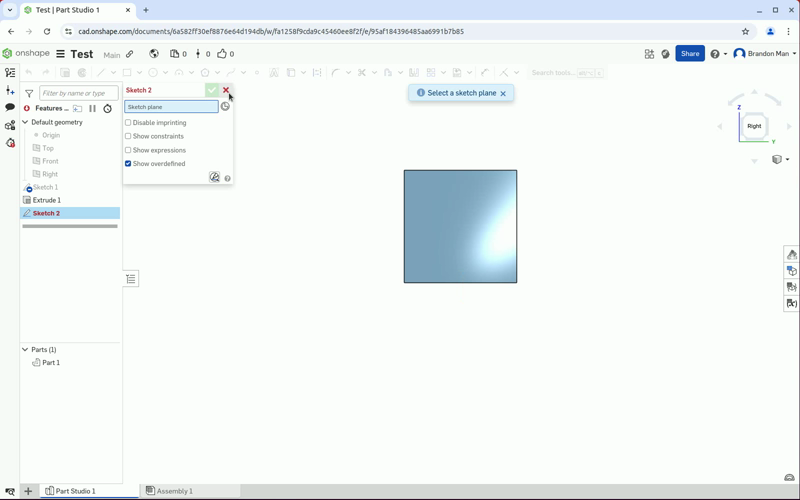
mouse_move(73, 176)
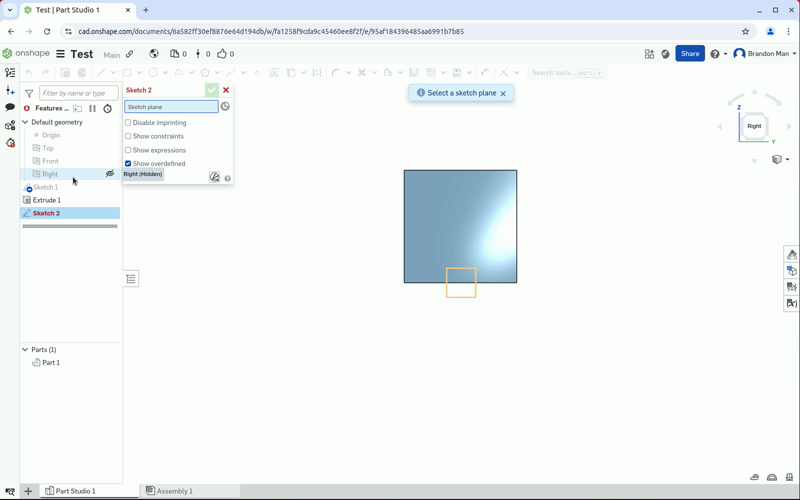
click(73, 176)
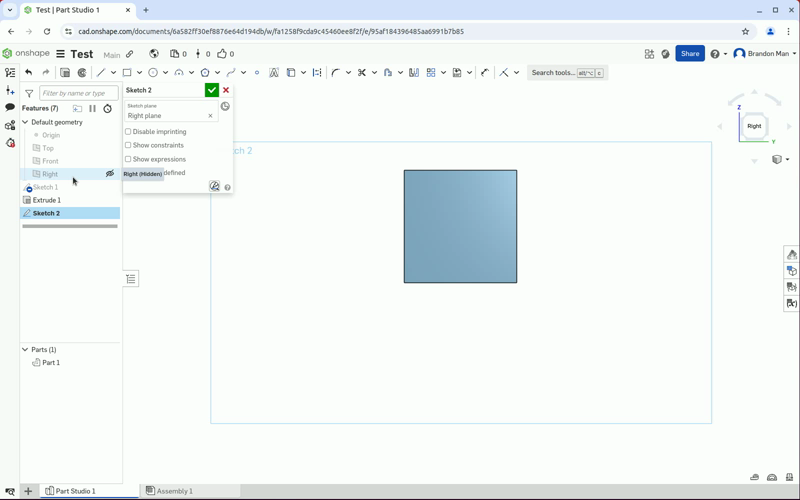
mouse_move(73, 352)
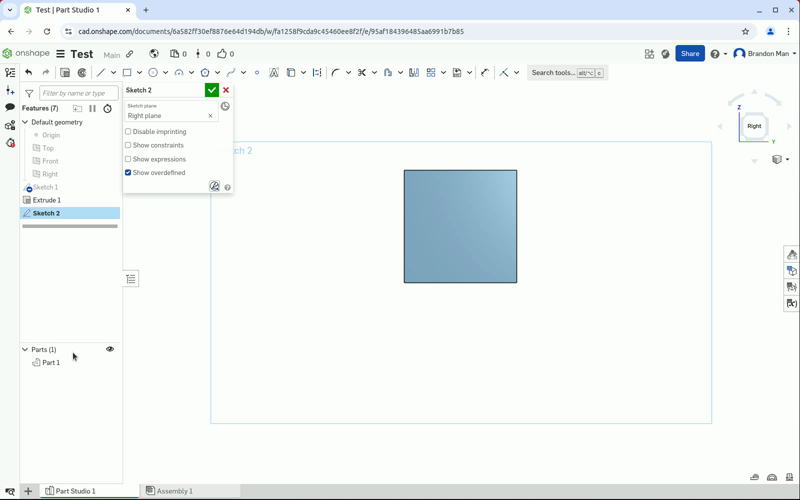
key(y)
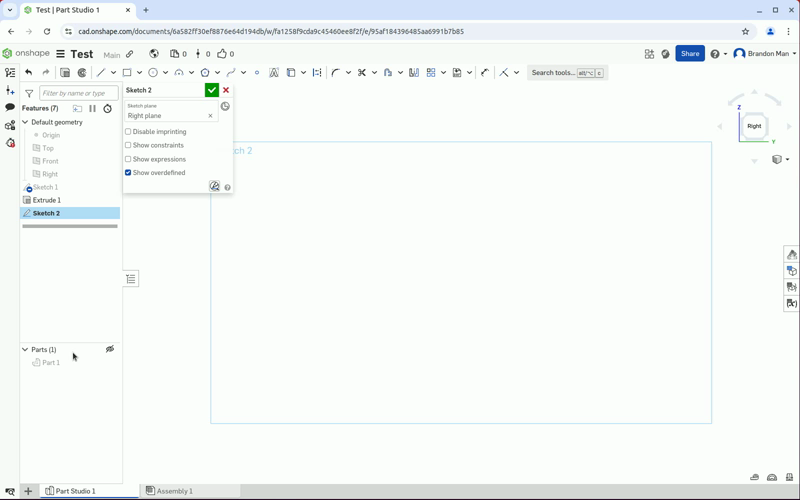
key(l)
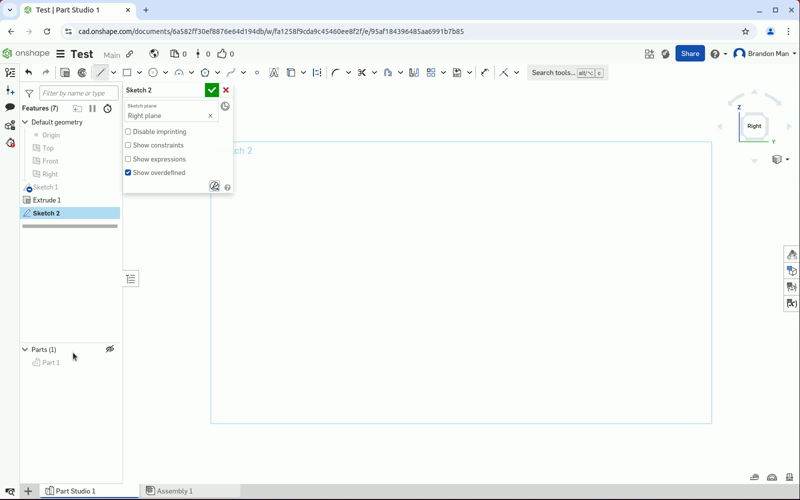
key_down(shift)
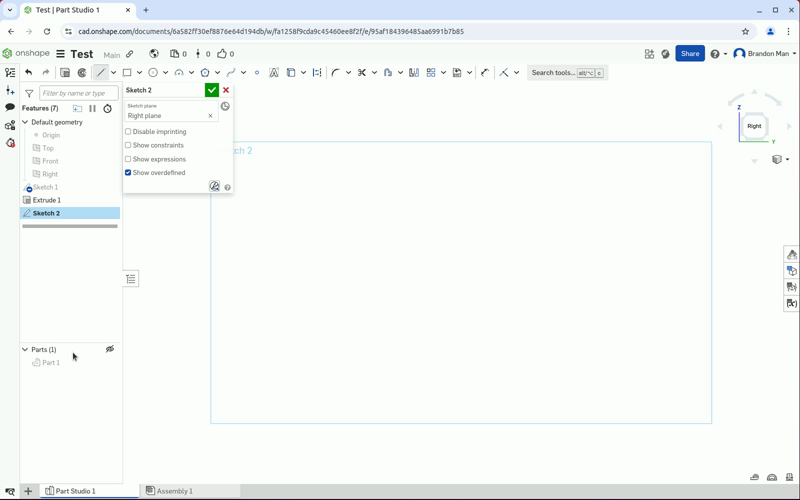
mouse_move(404, 254)
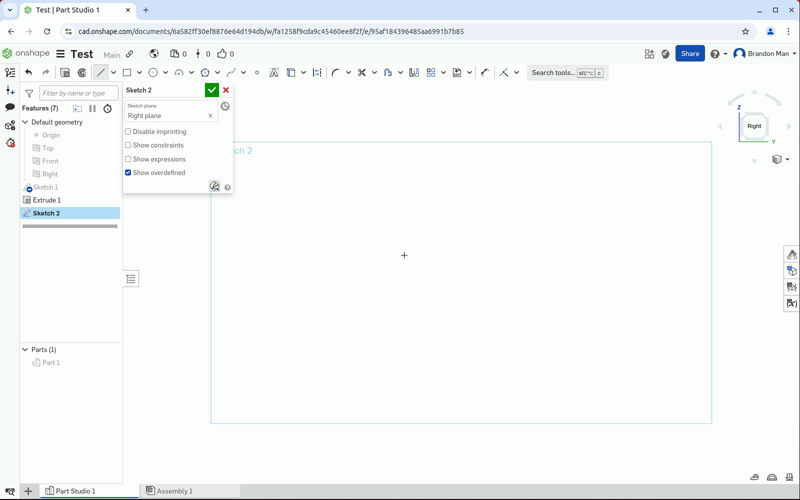
click(404, 254)
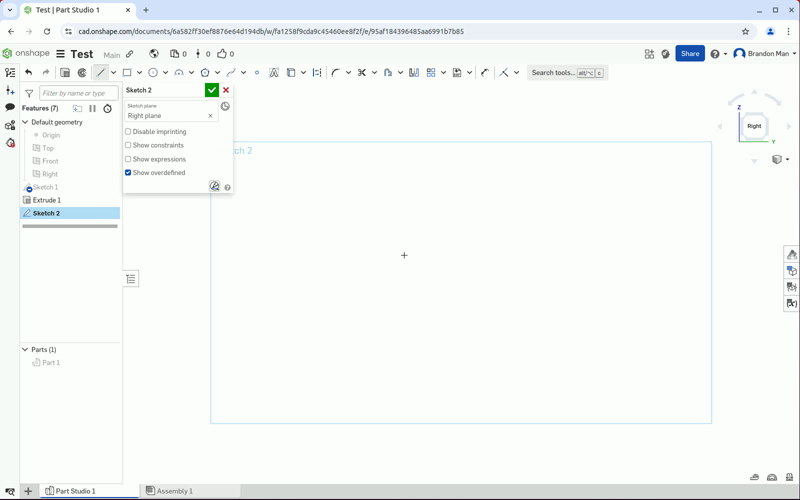
key_up(shift)
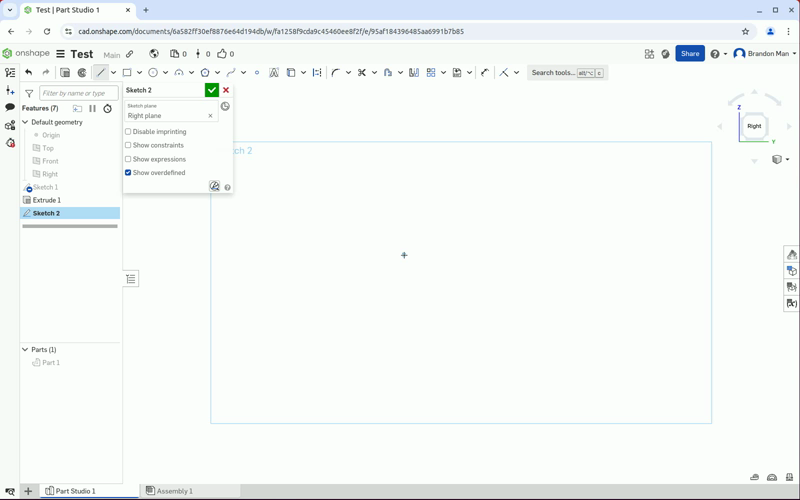
key_down(shift)
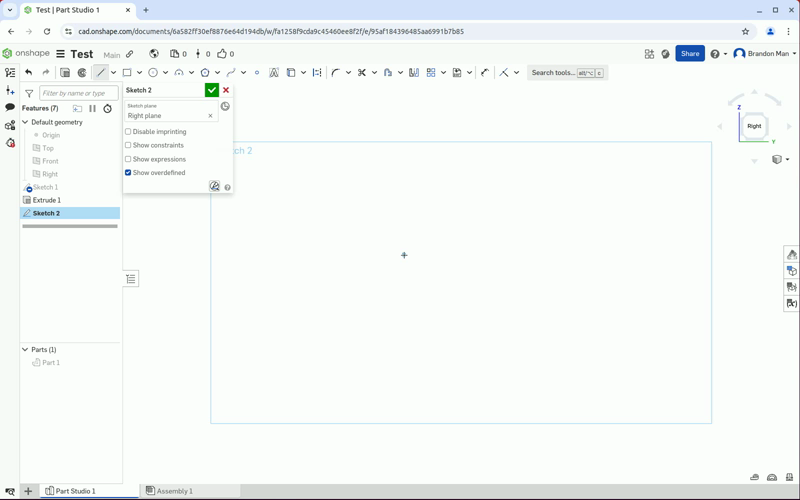
mouse_move(516, 198)
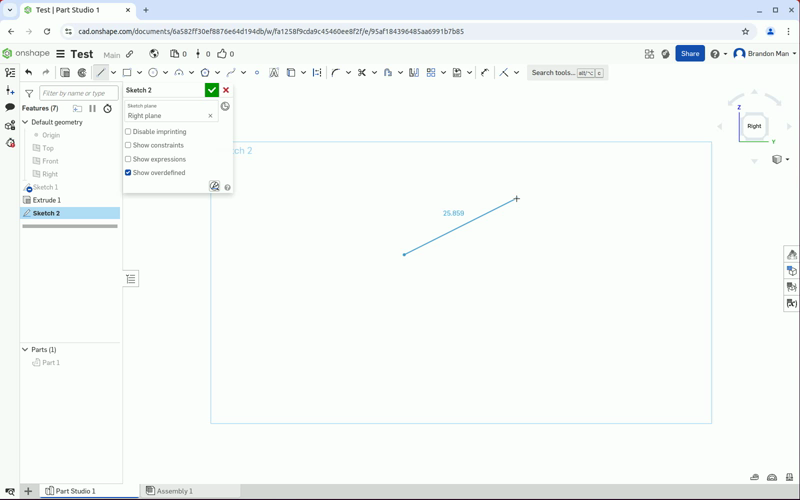
click(516, 198)
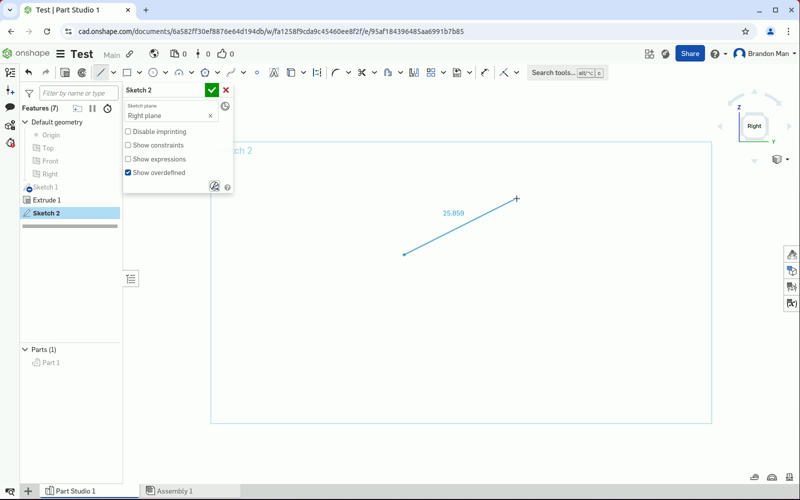
key_up(shift)
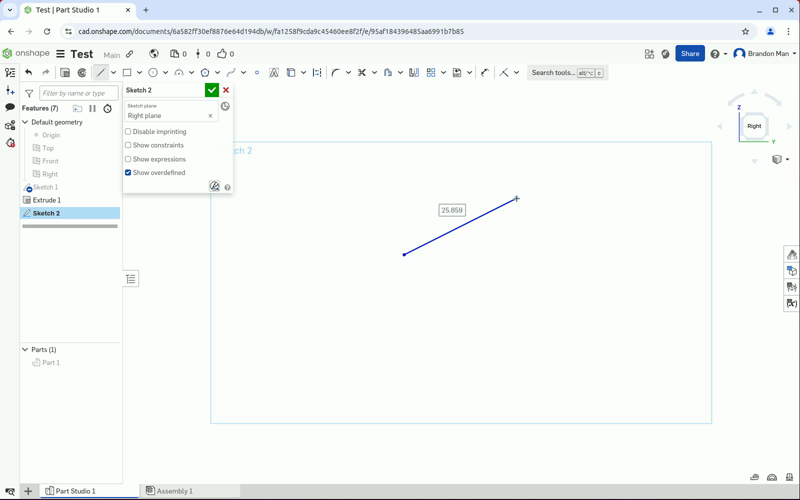
key_down(shift)
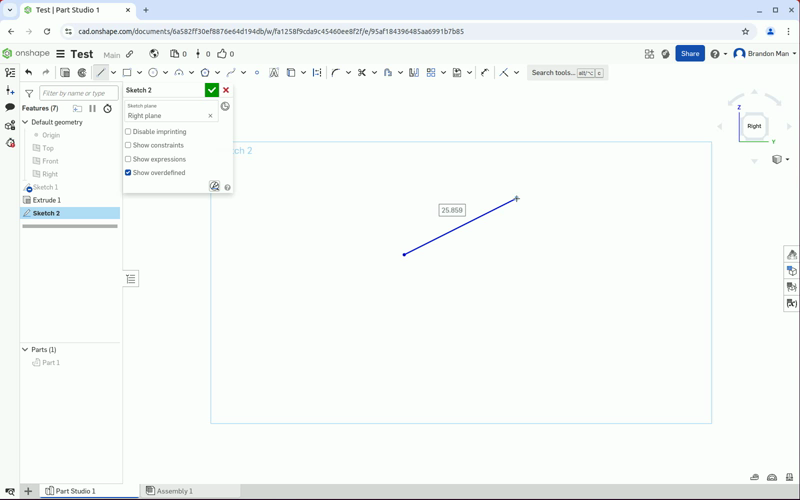
mouse_move(546, 198)
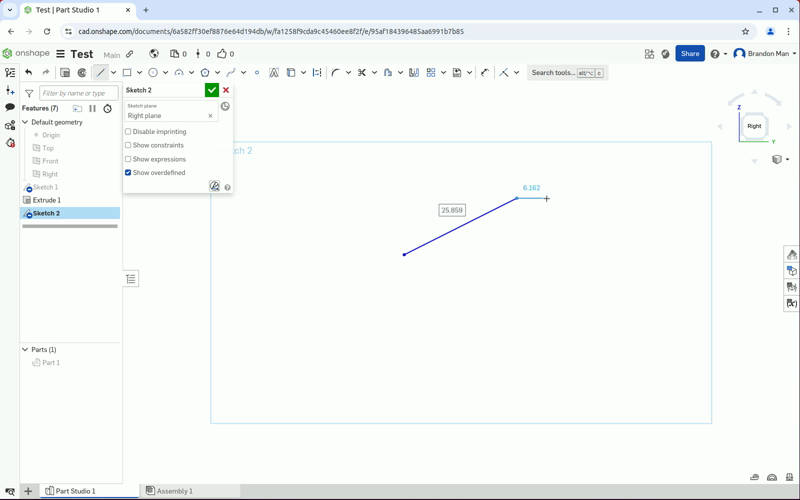
mouse_move(516, 170)
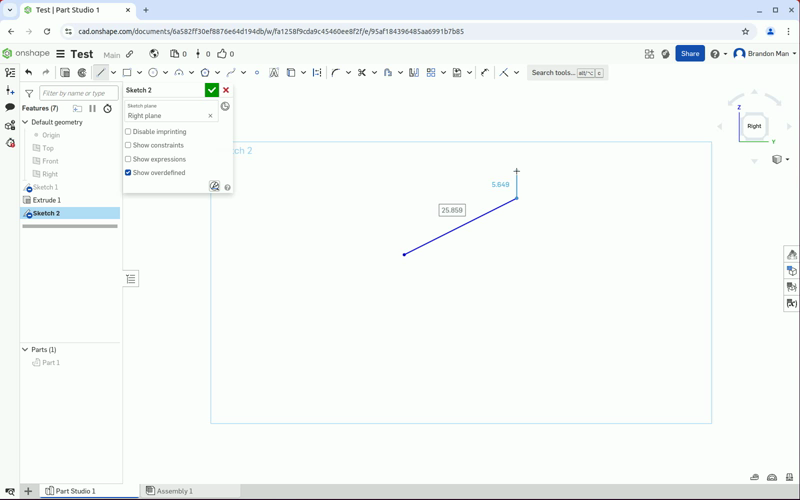
click(516, 170)
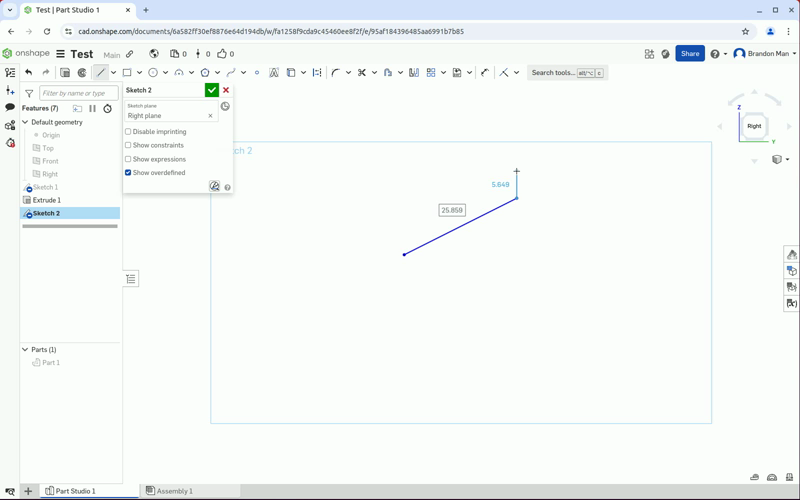
key_up(shift)
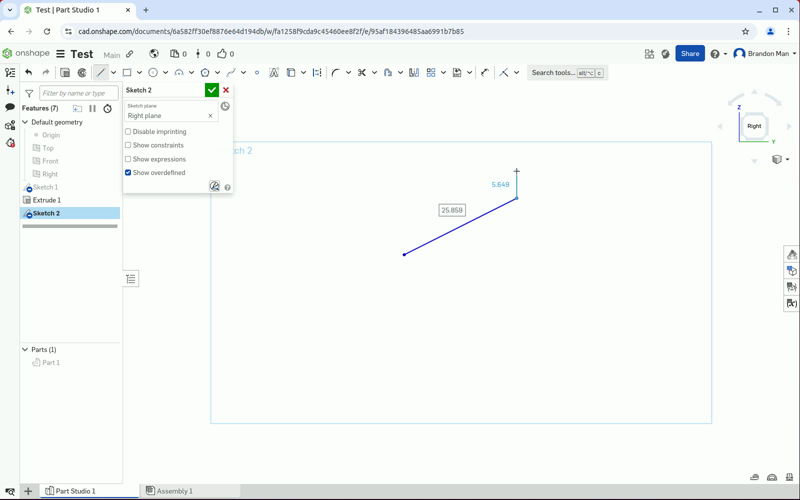
key_down(shift)
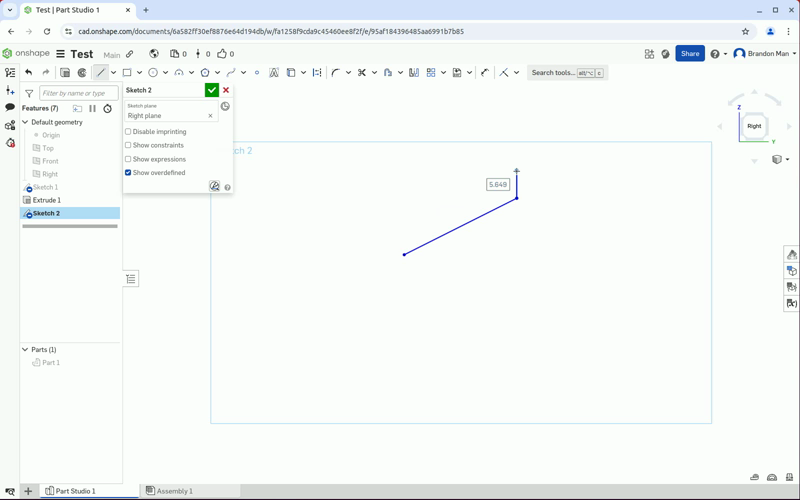
mouse_move(404, 170)
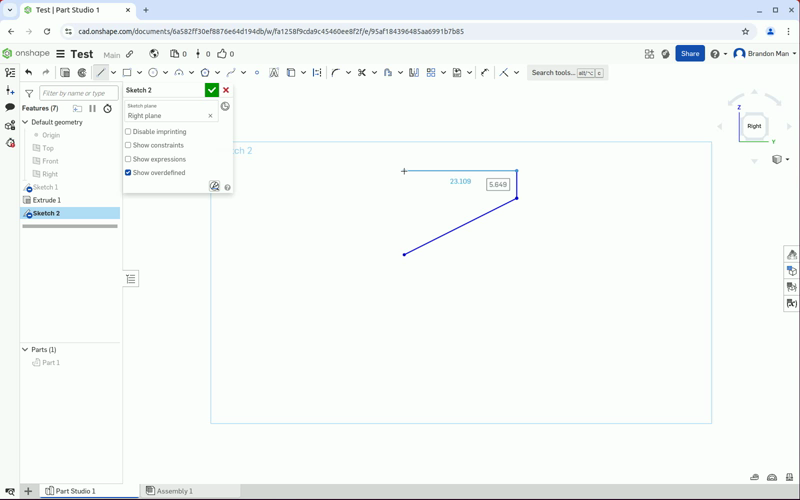
click(404, 170)
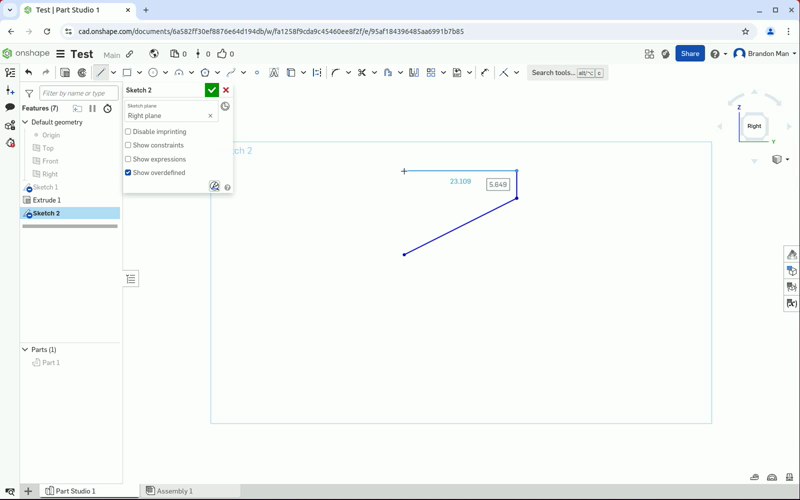
key_up(shift)
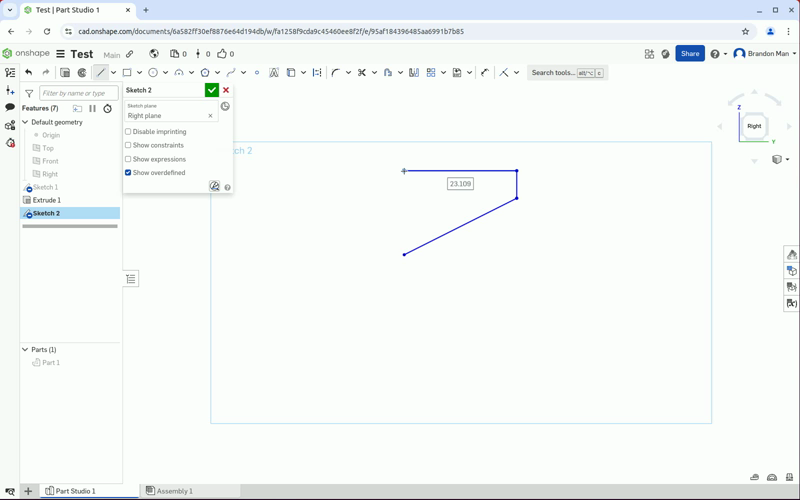
key_down(shift)
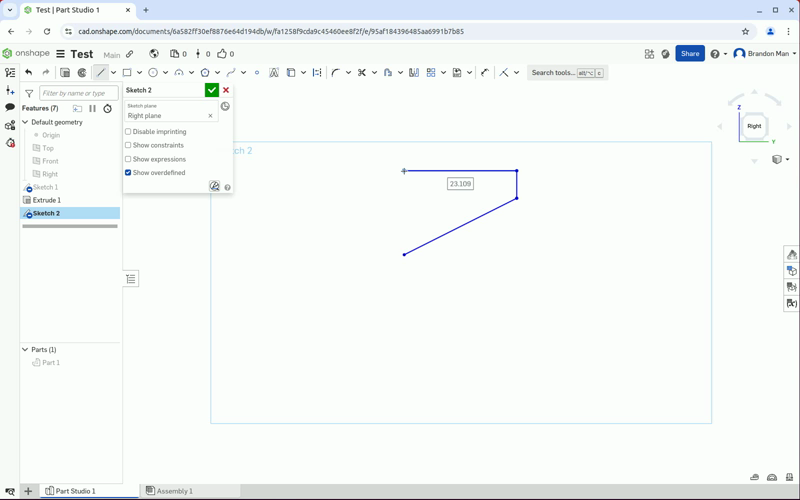
mouse_move(404, 254)
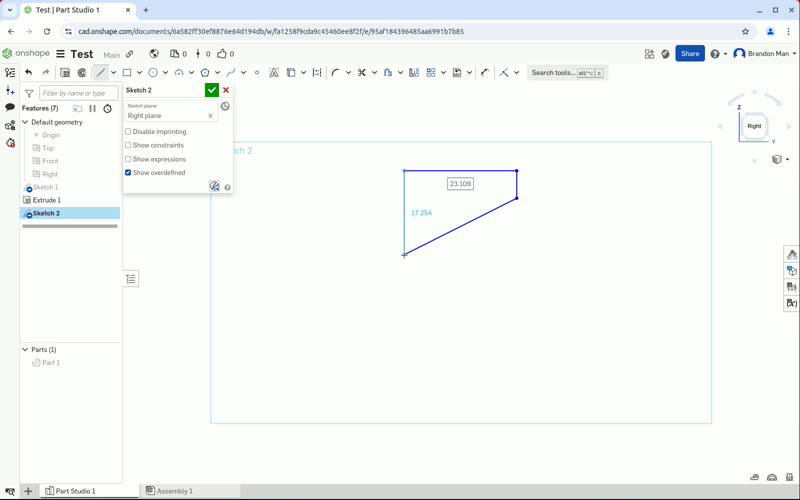
key_up(shift)
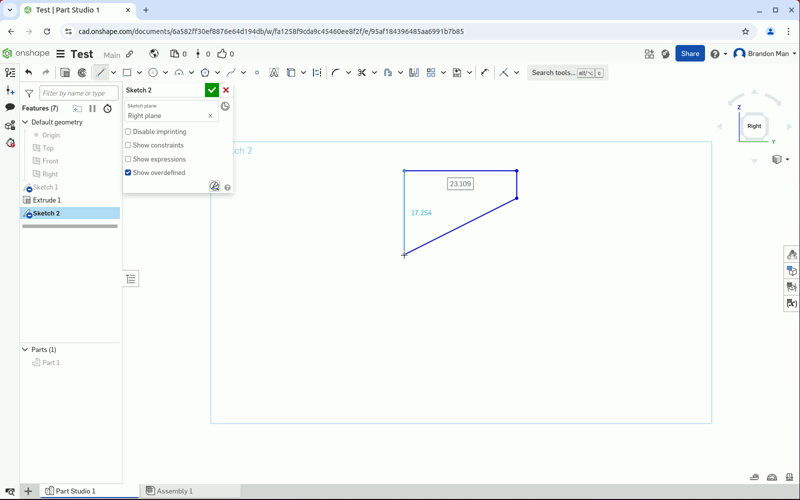
click(404, 254)
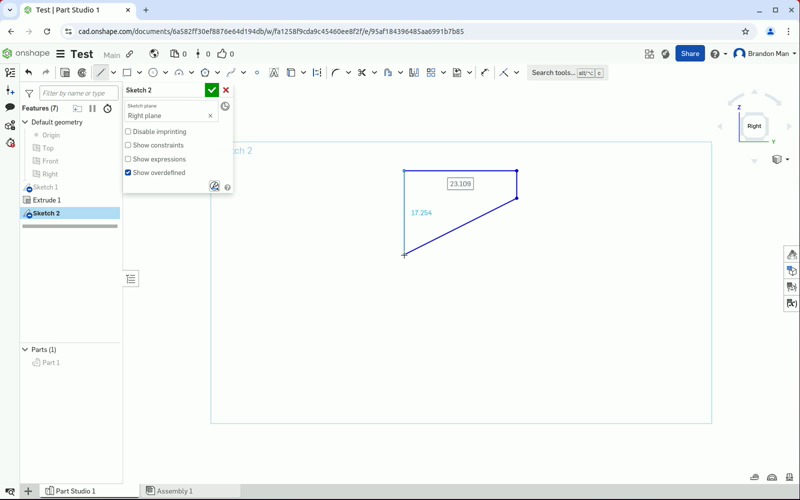
key(esc)
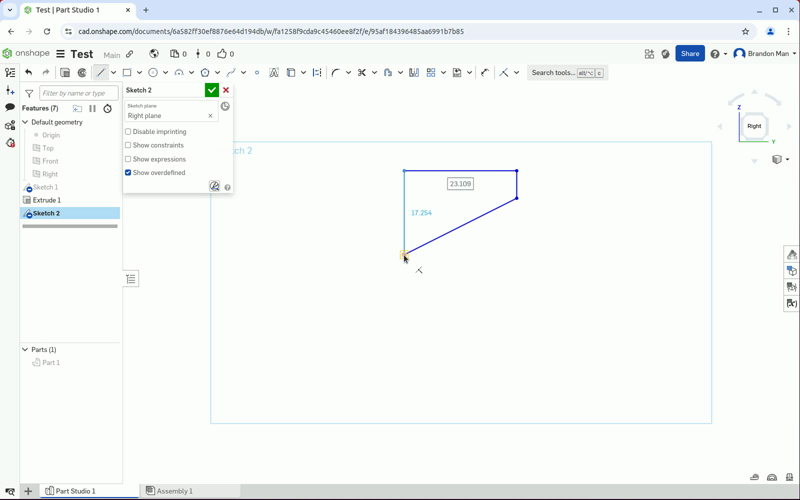
mouse_move(485, 195)
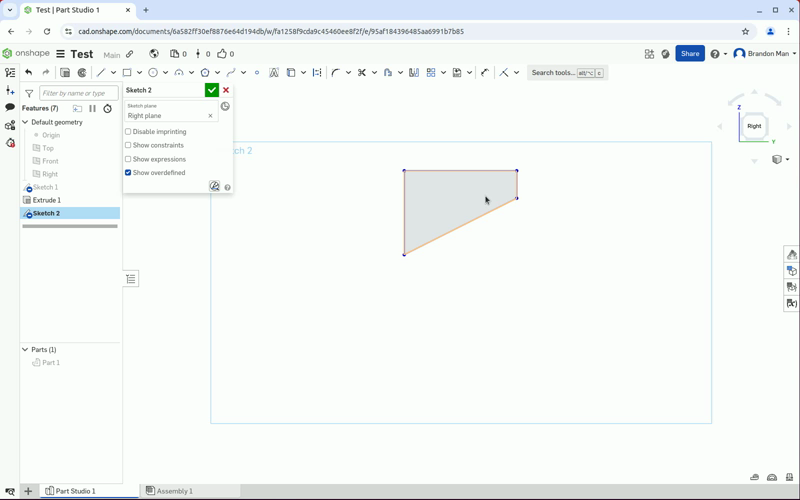
click(485, 195)
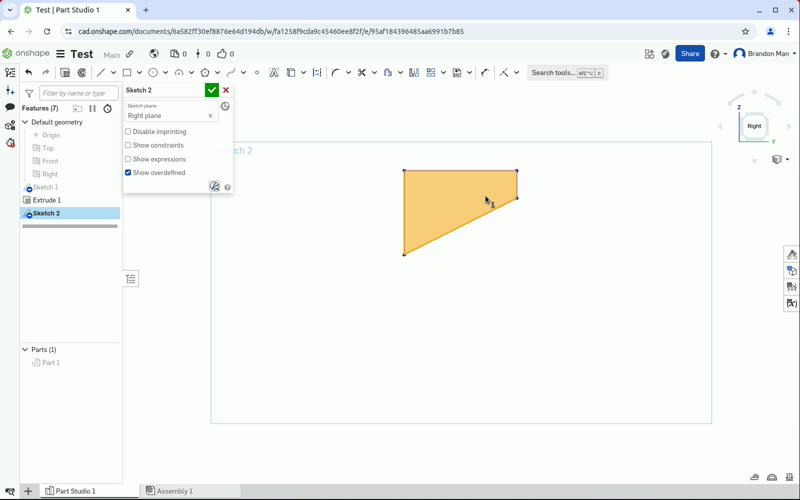
mouse_move(73, 352)
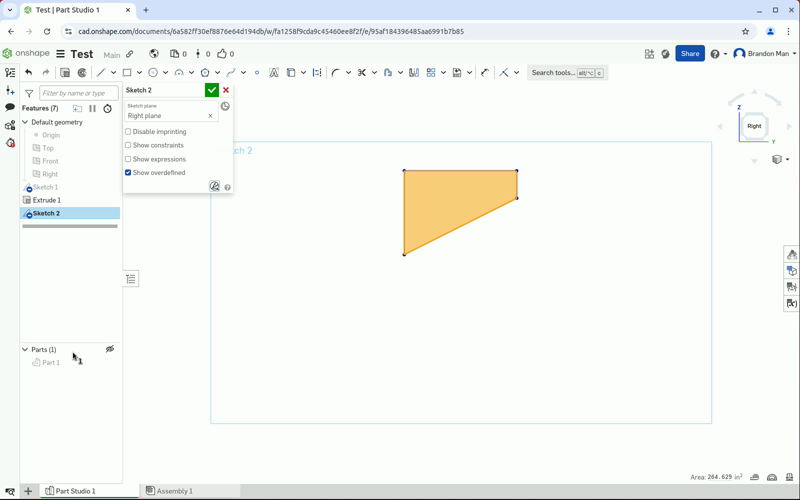
key(shift+y)
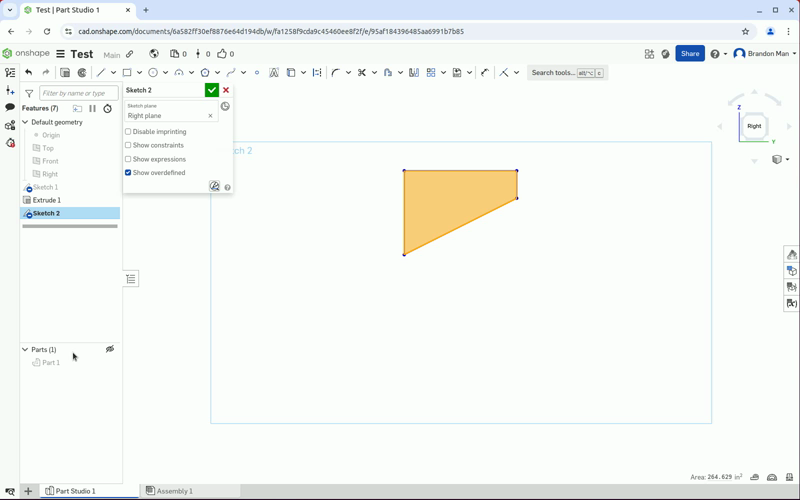
key(shift+e)
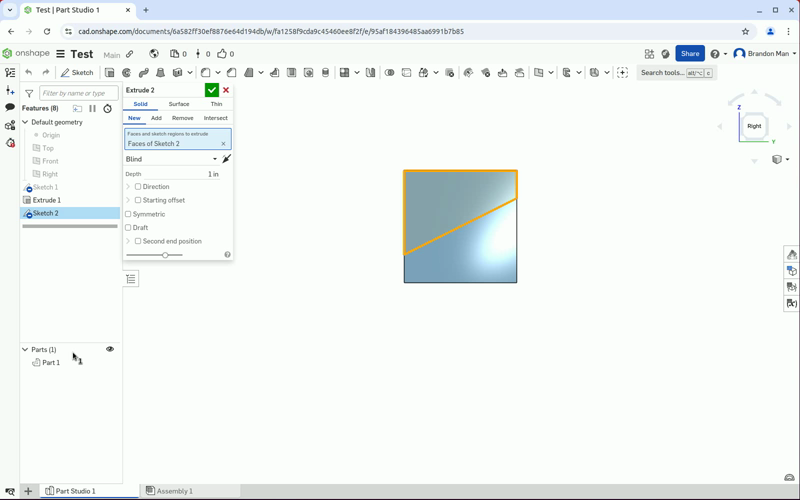
mouse_move(143, 106)
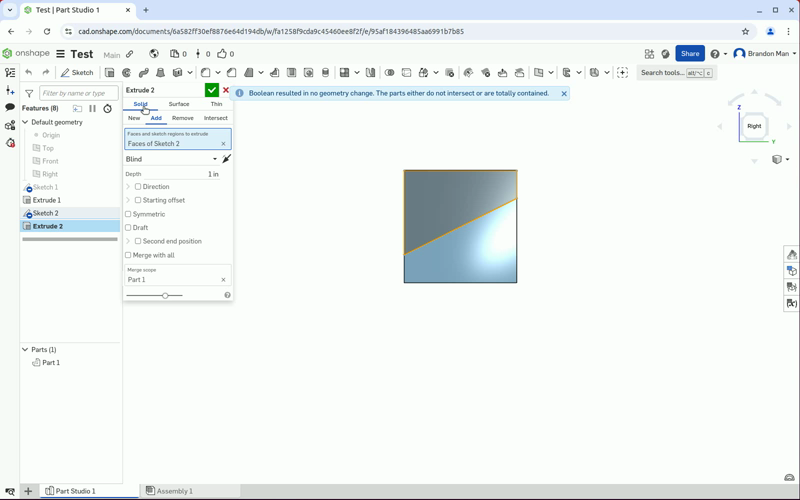
click(143, 106)
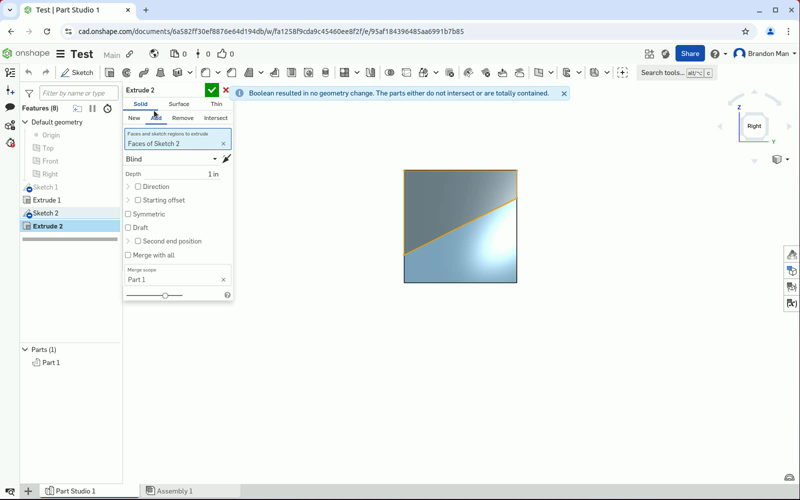
mouse_move(186, 120)
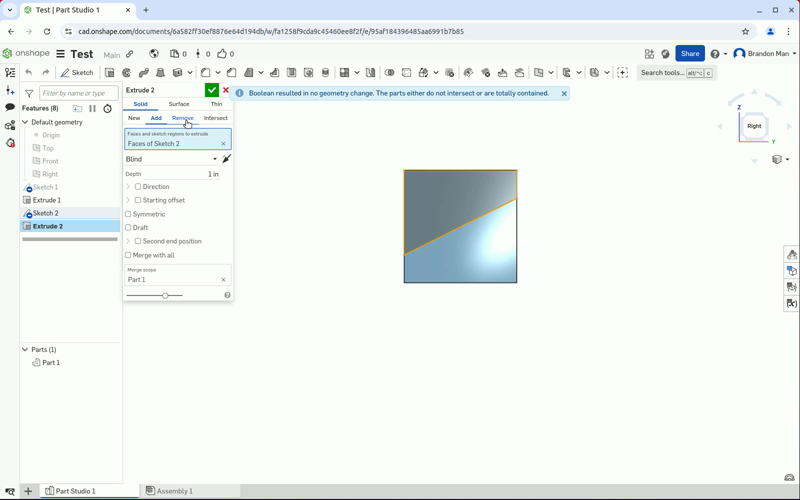
click(186, 120)
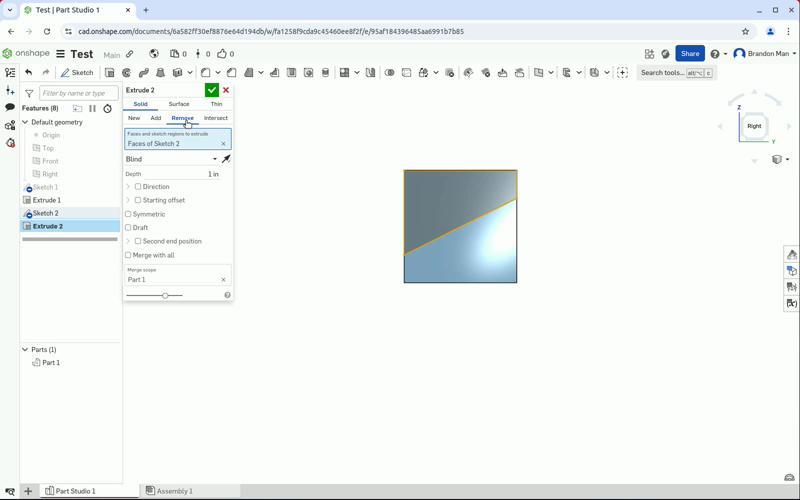
key(tab, 4)
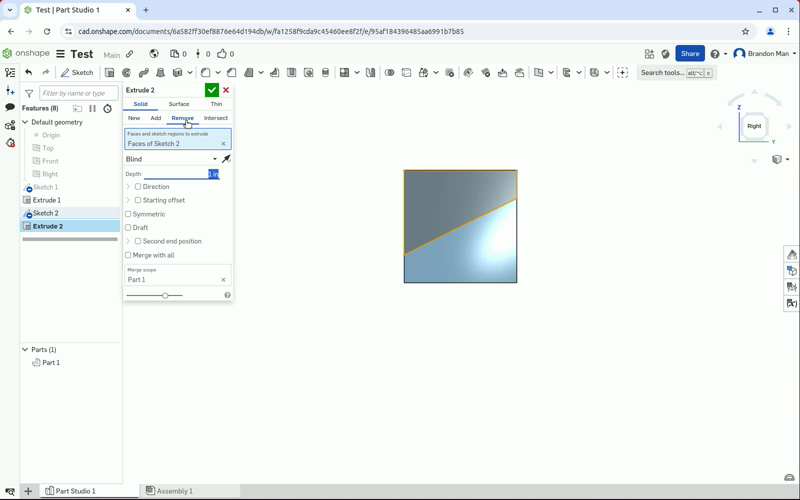
text(23.108)
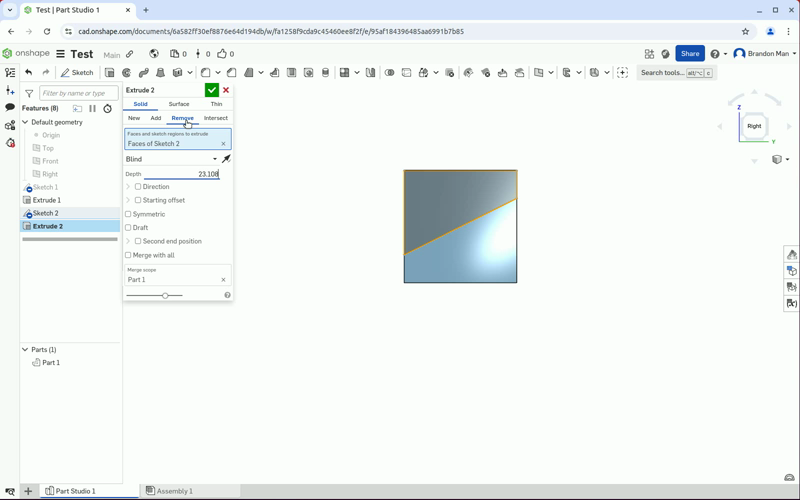
key(tab, 3)
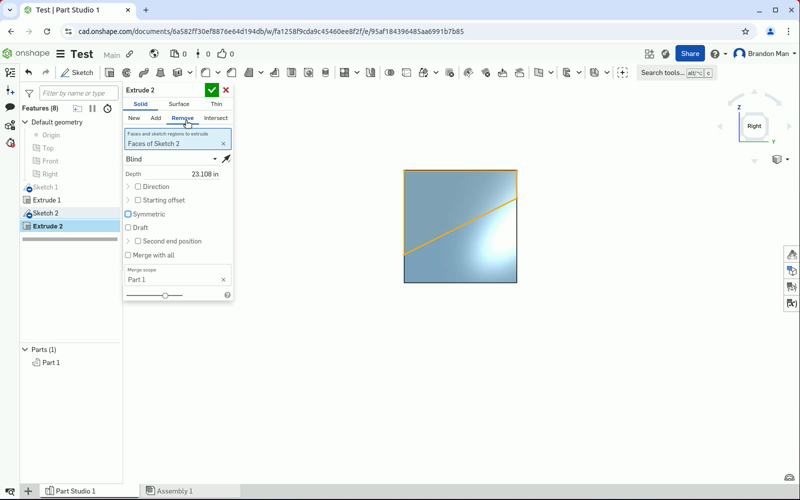
key(space)
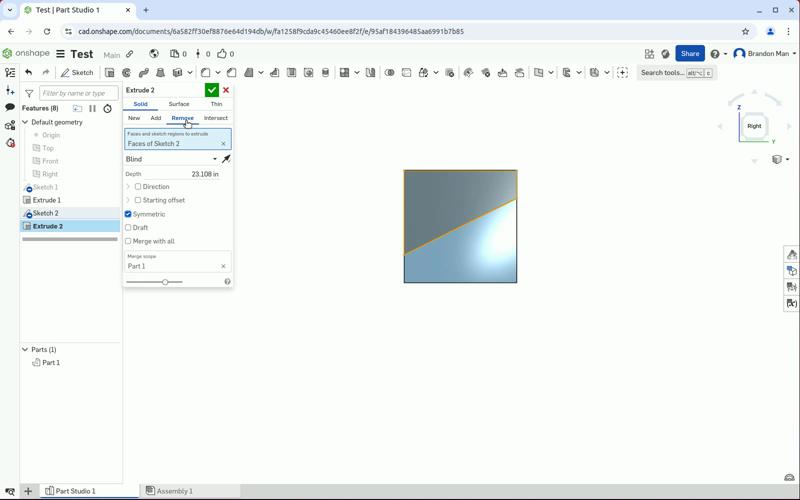
key(tab, 2)
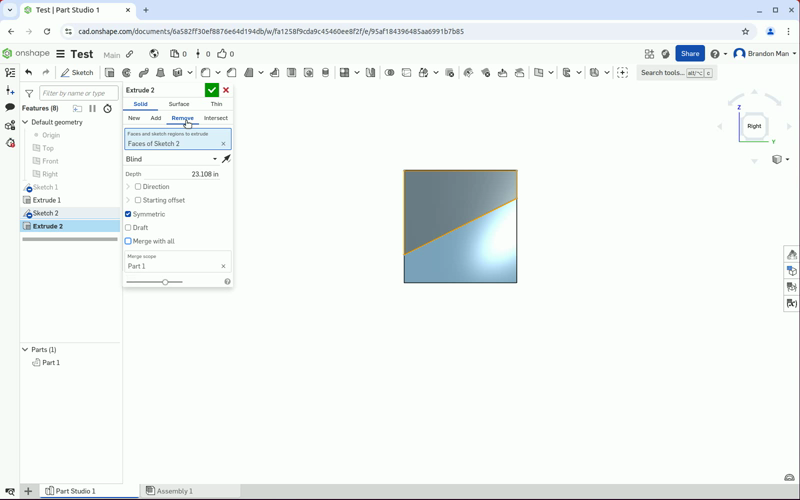
key(space)
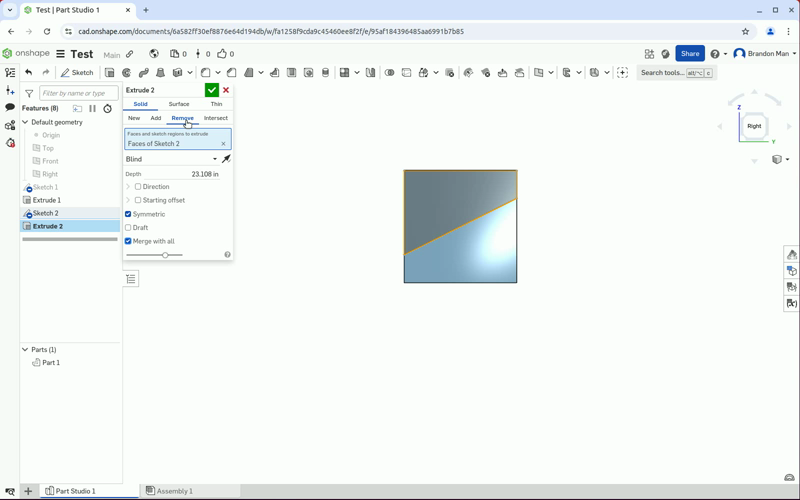
key(enter)
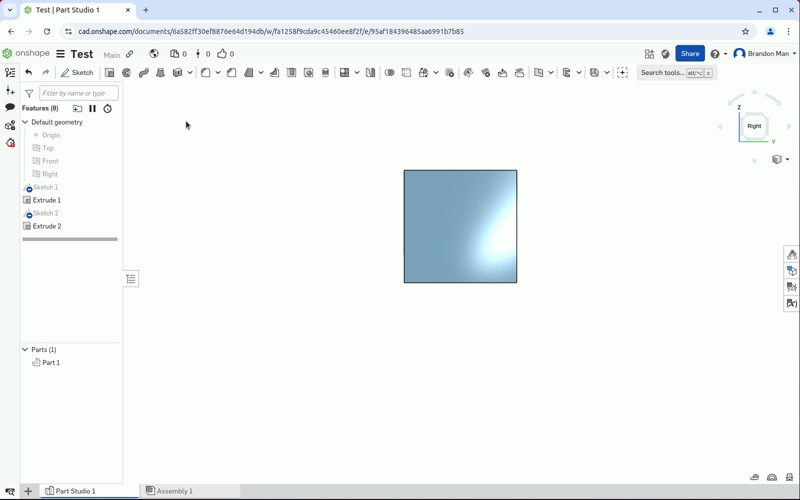
key(shift+h)
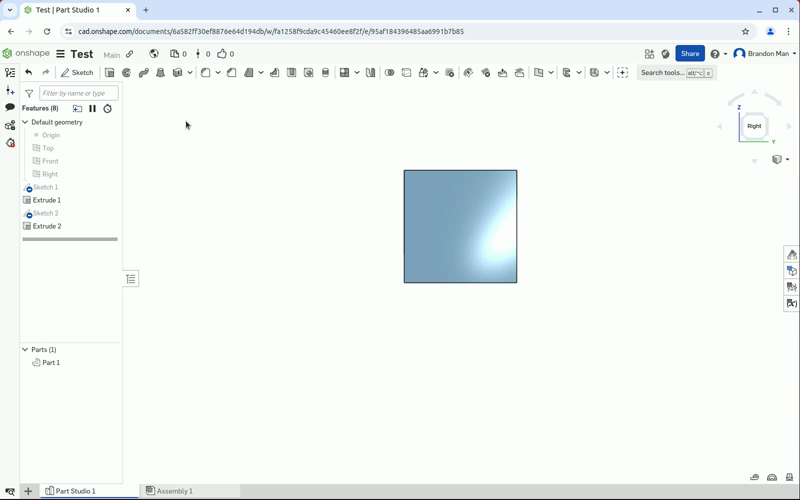
key(shift+h)
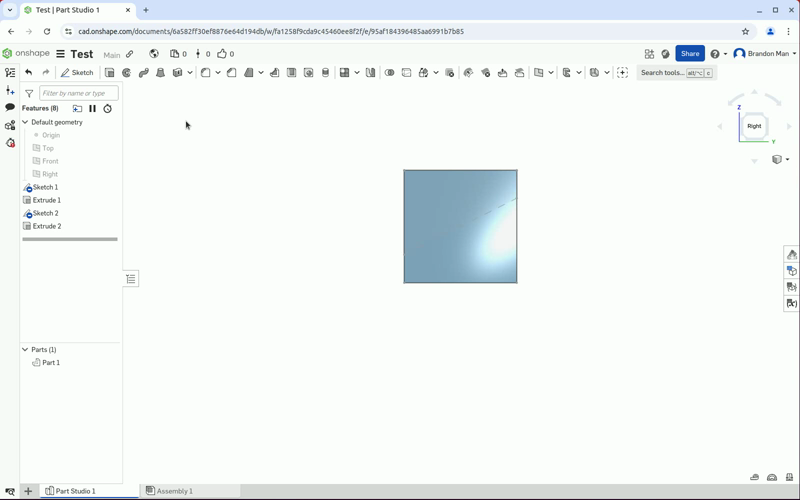
key(shift+7)
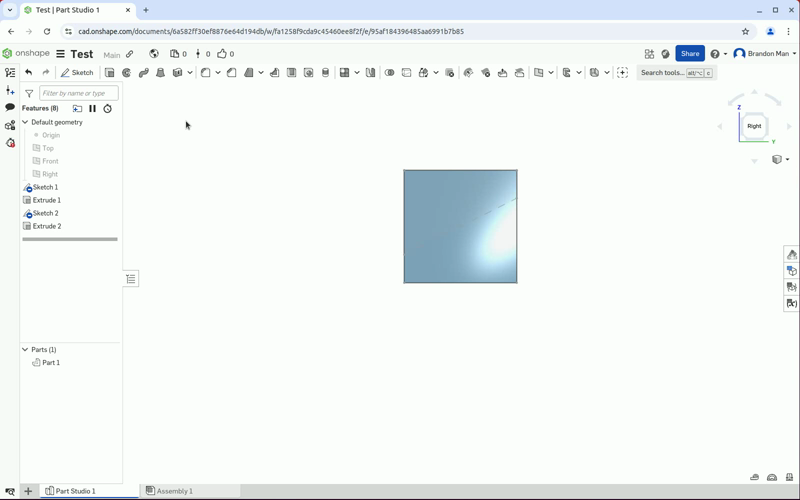
key(right, 2)
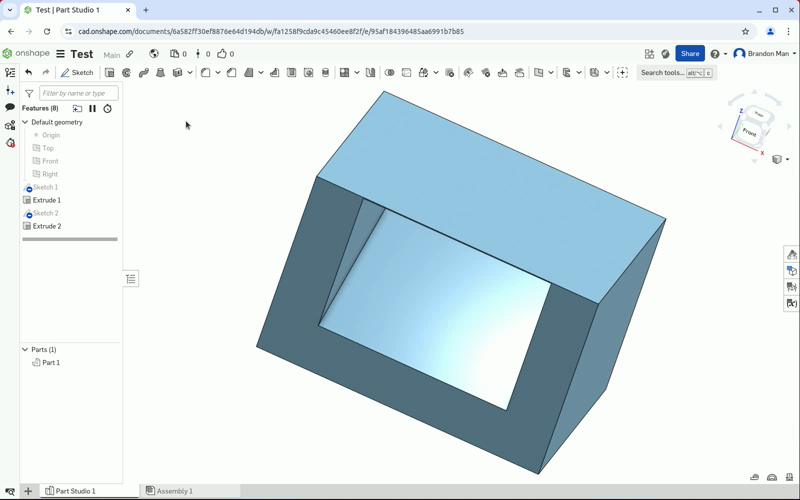
key(down, 2)
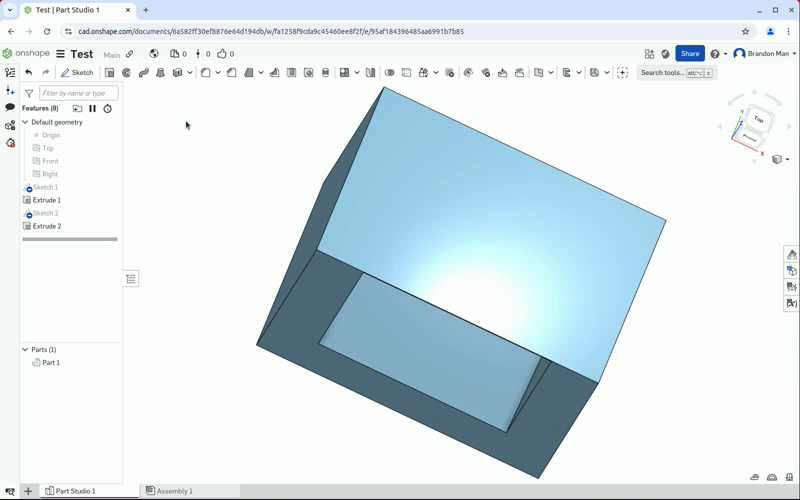
key(up, 2)
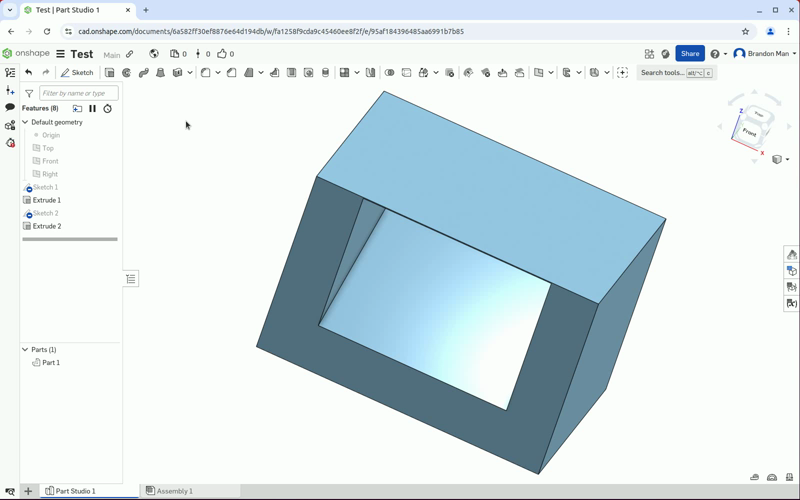
key(left, 2)
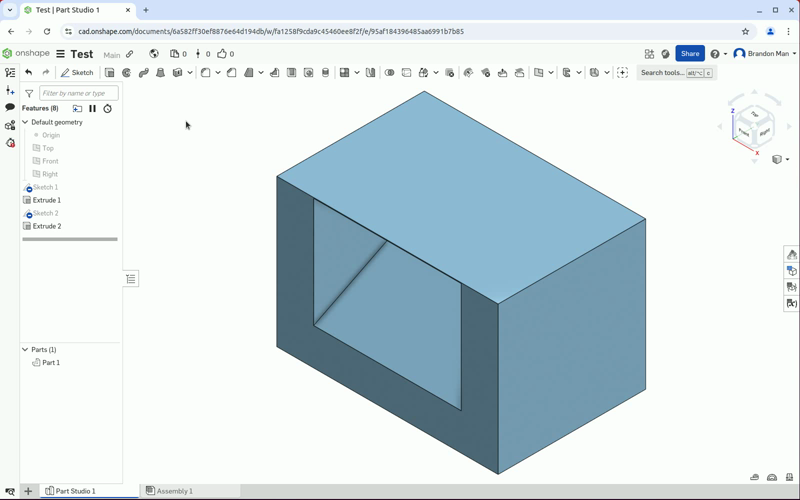
mouse_move(73, 189)
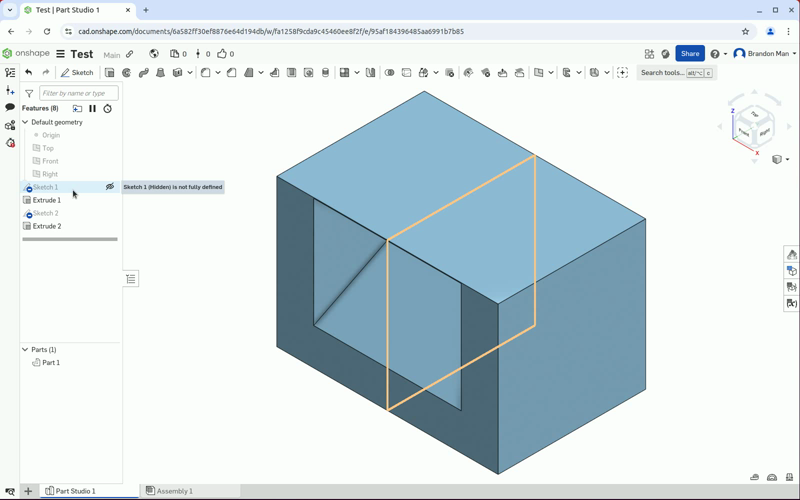
click(73, 189)